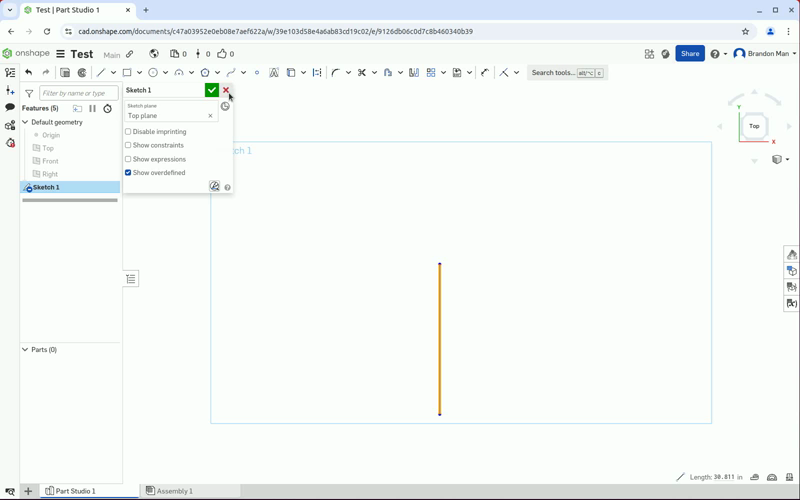
key(shift+h)
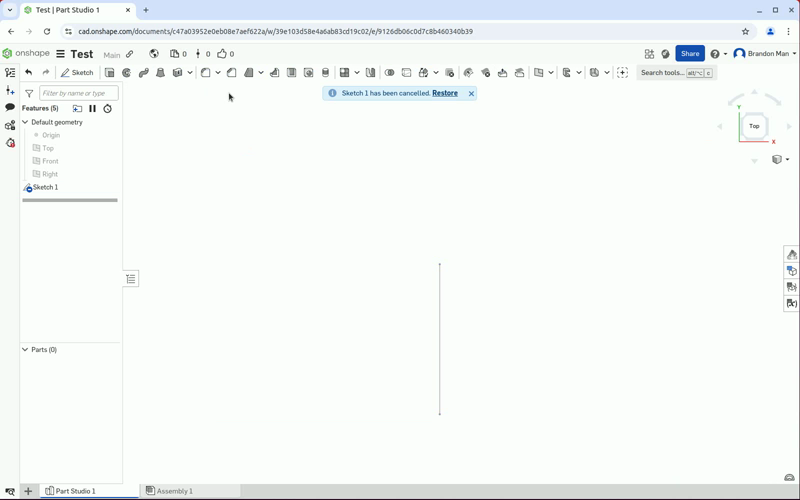
key(shift+s)
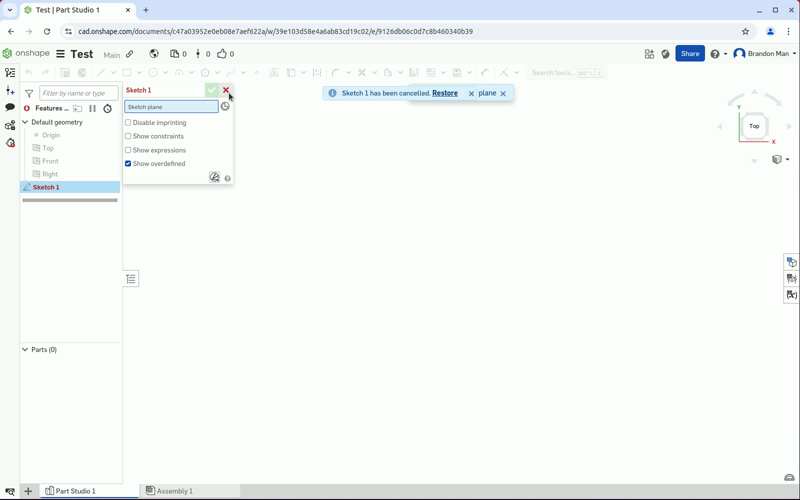
mouse_move(73, 150)
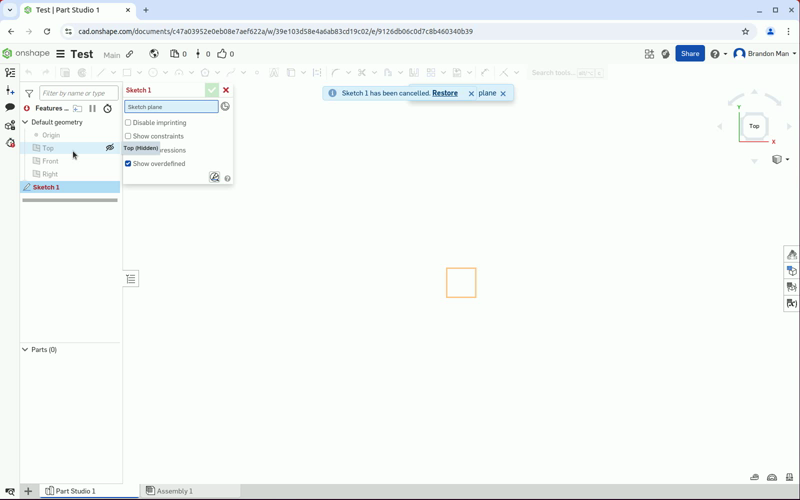
click(73, 150)
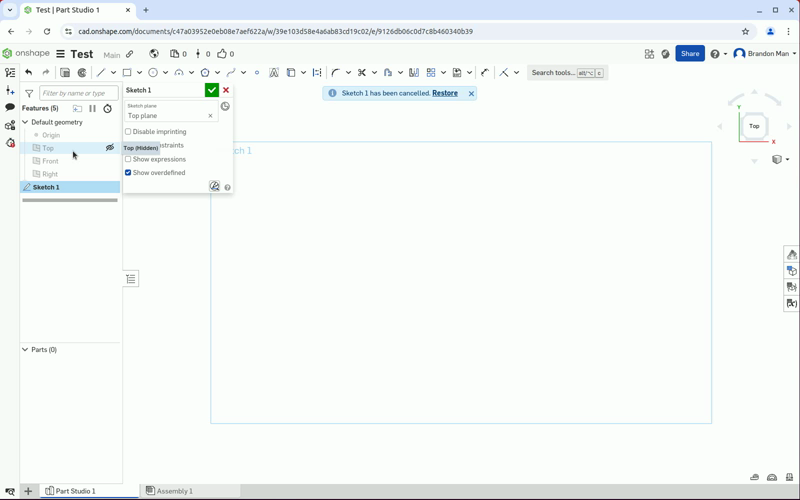
mouse_move(73, 352)
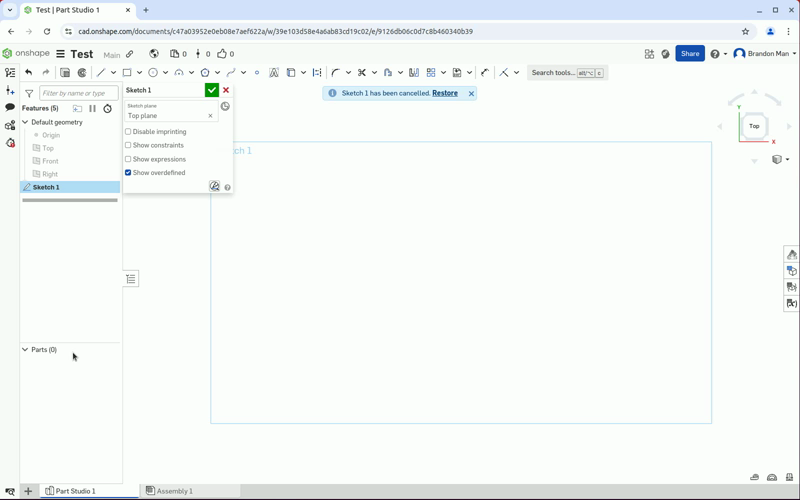
key(y)
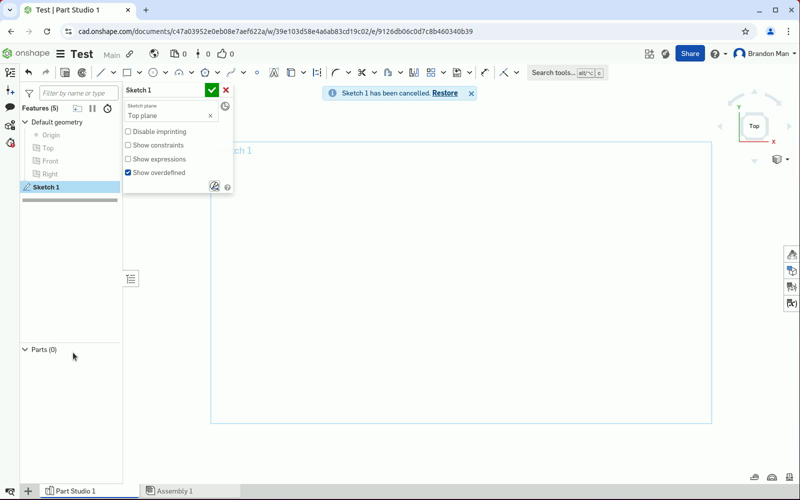
key(l)
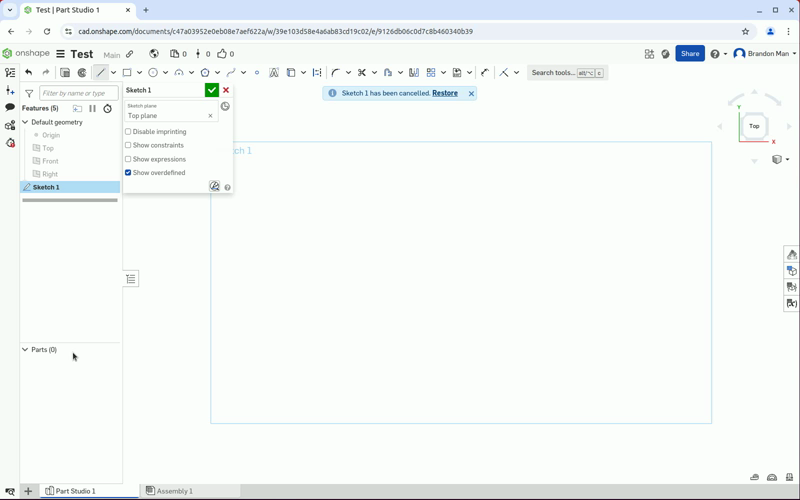
key_down(shift)
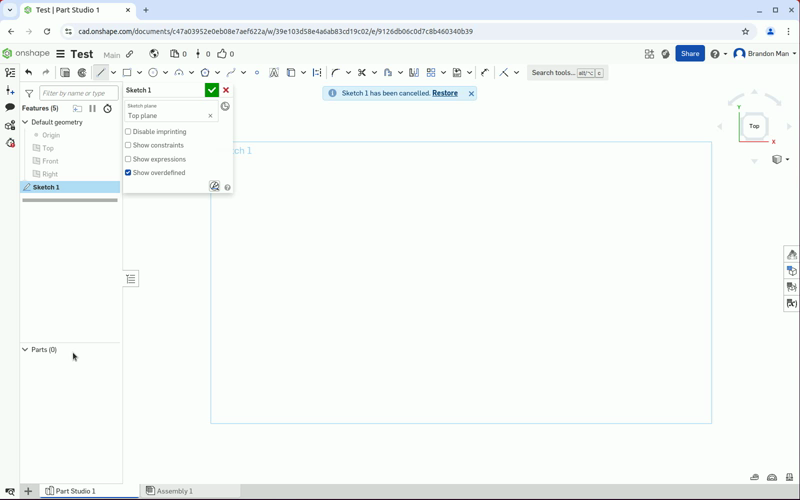
mouse_move(385, 357)
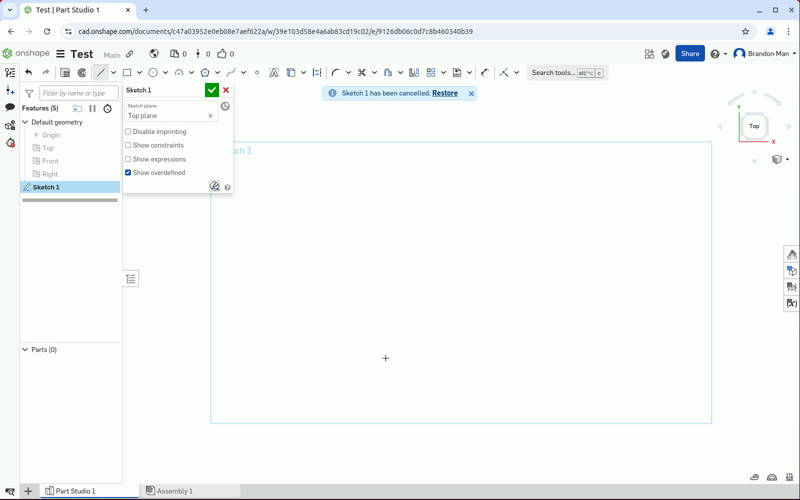
click(385, 357)
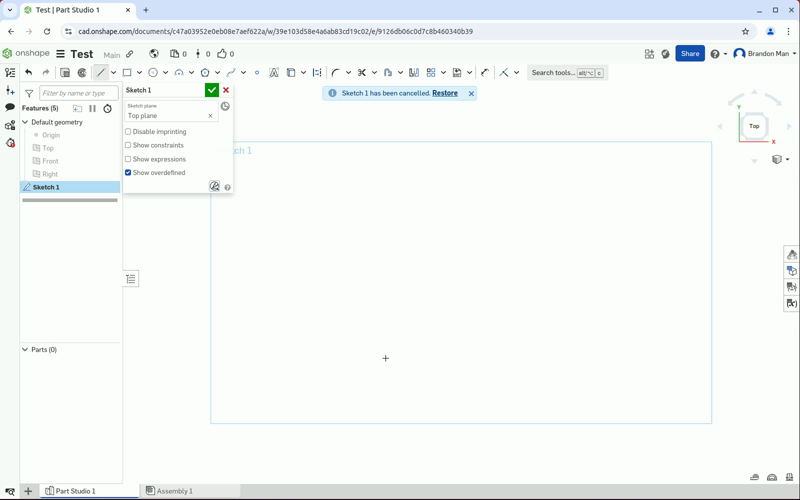
key_up(shift)
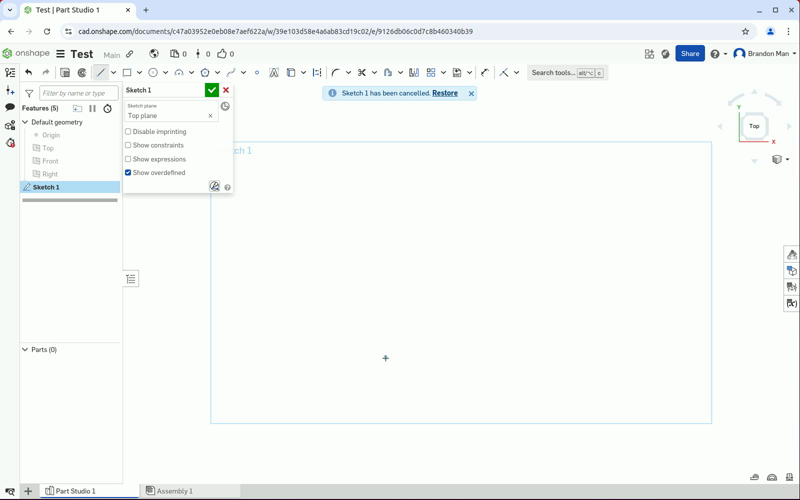
key_down(shift)
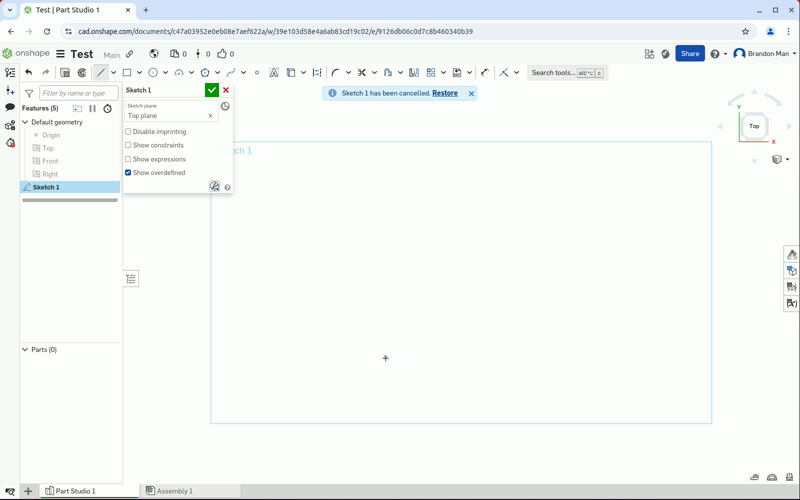
mouse_move(536, 357)
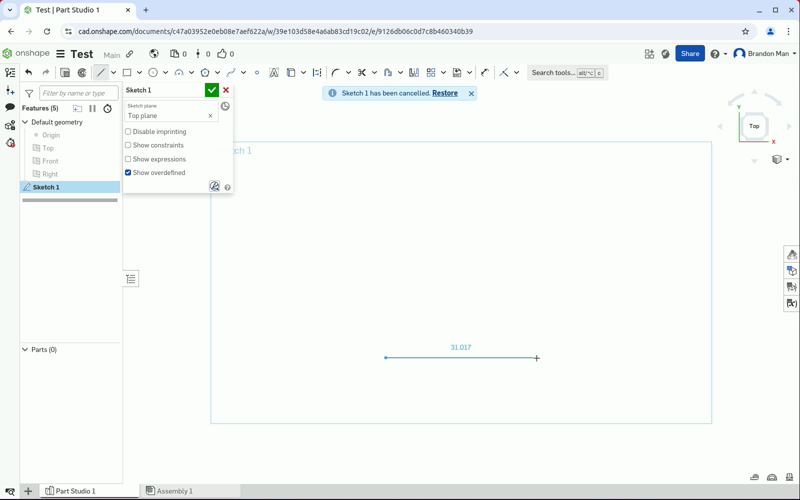
click(536, 357)
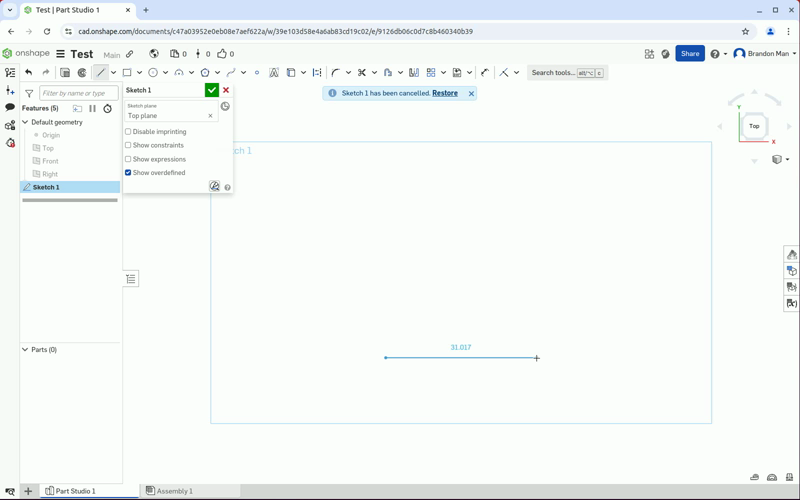
key_up(shift)
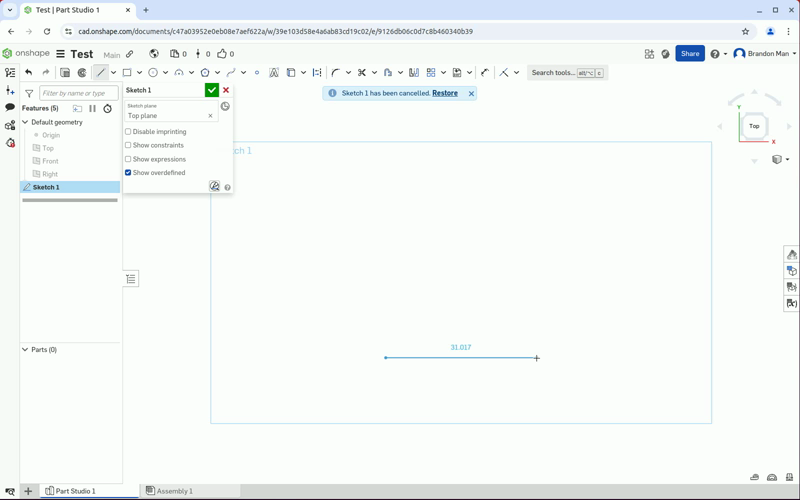
key_down(shift)
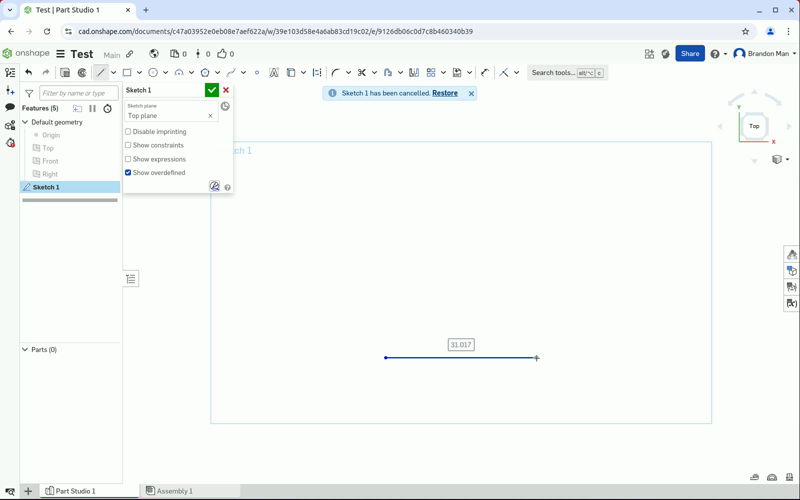
mouse_move(536, 207)
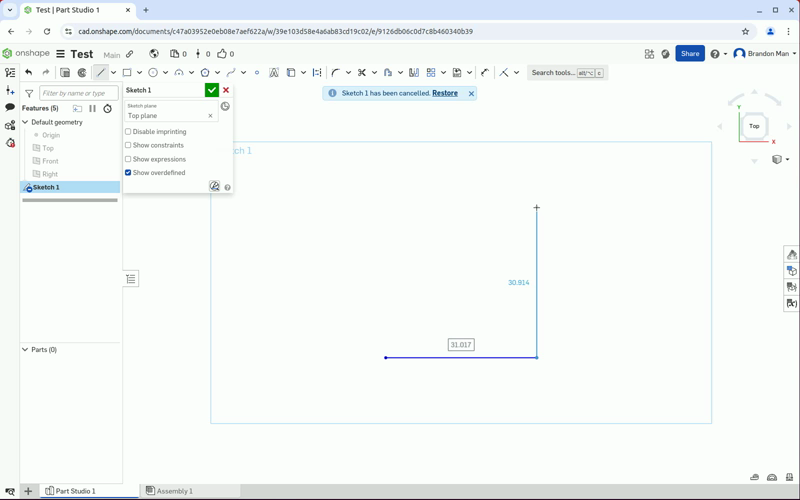
click(536, 207)
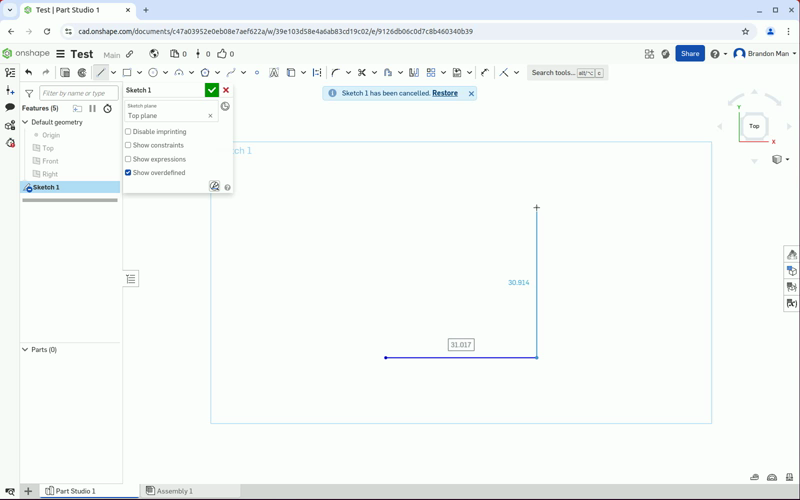
key_up(shift)
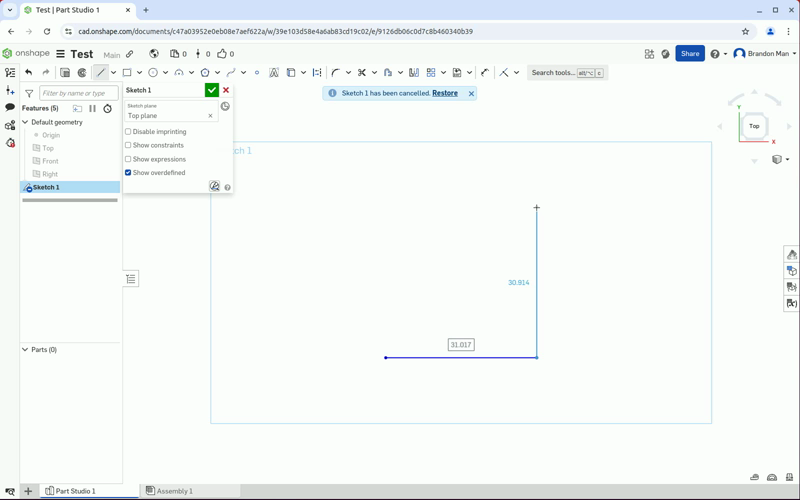
key_down(shift)
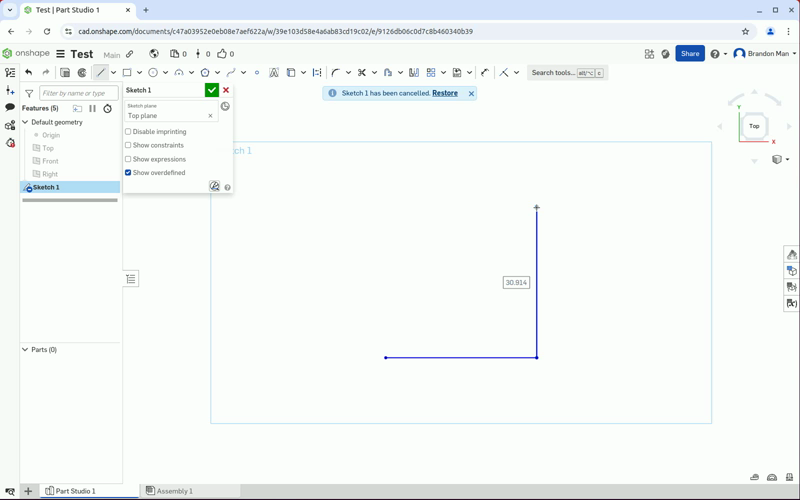
mouse_move(385, 207)
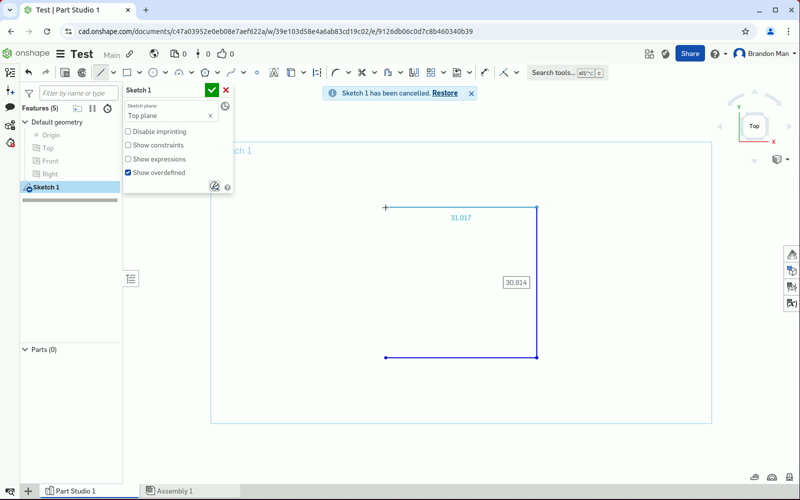
click(385, 207)
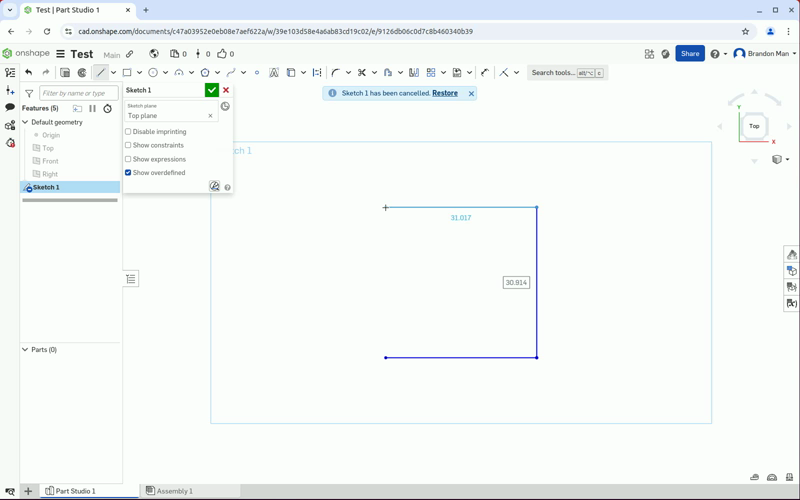
key_up(shift)
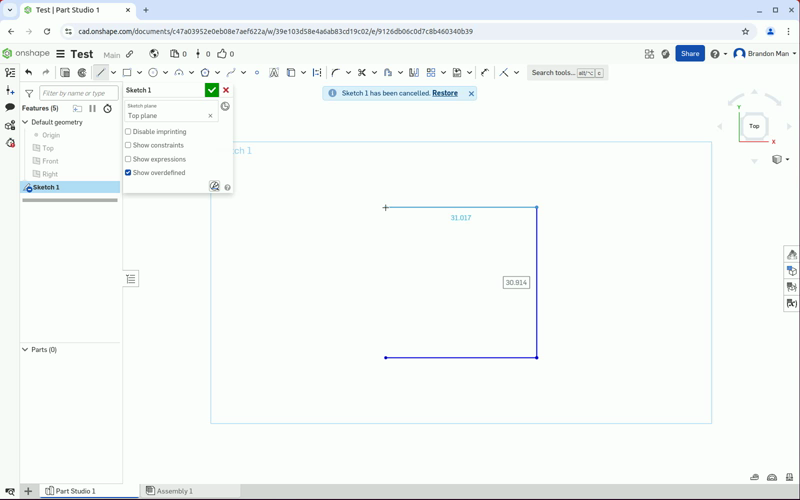
key_down(shift)
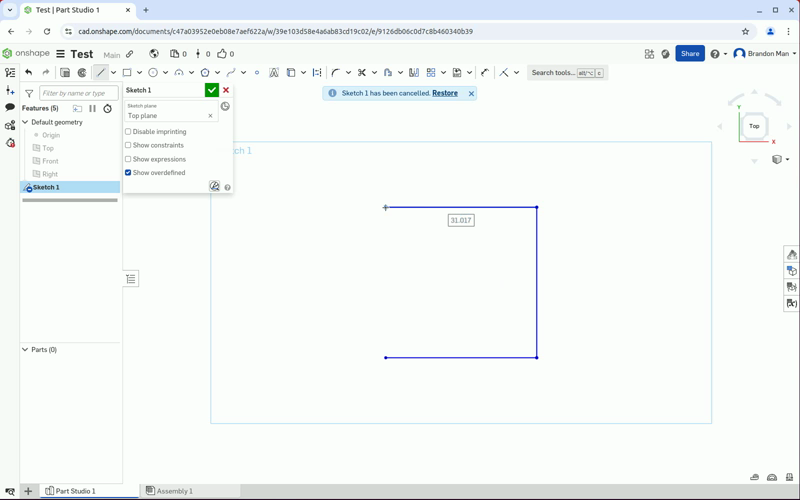
mouse_move(385, 357)
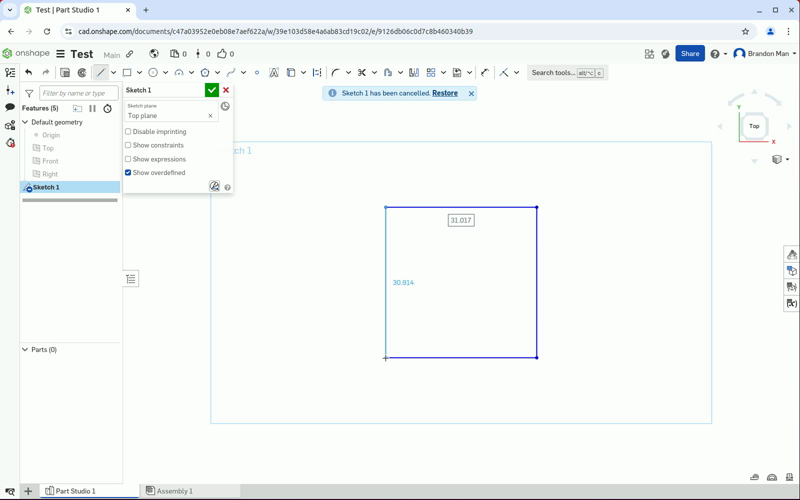
key_up(shift)
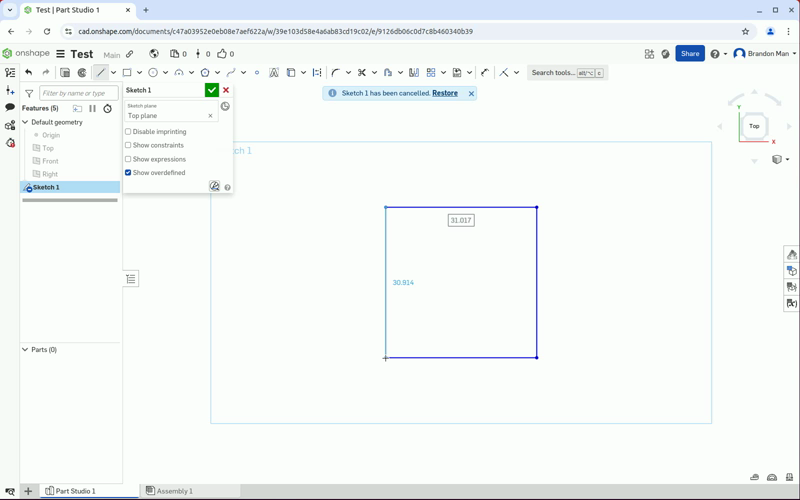
click(385, 357)
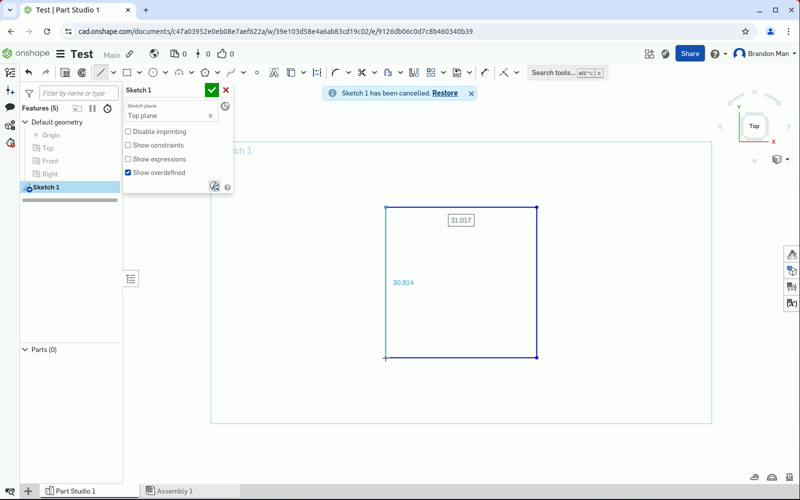
key(esc)
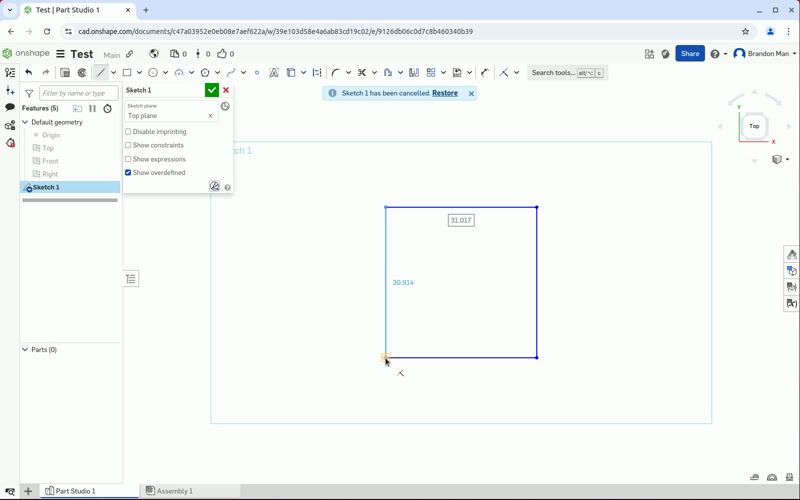
key(c)
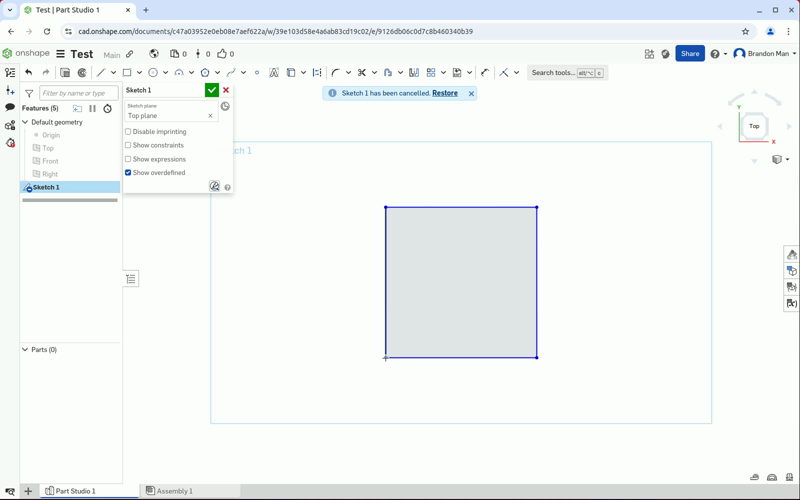
key_down(shift)
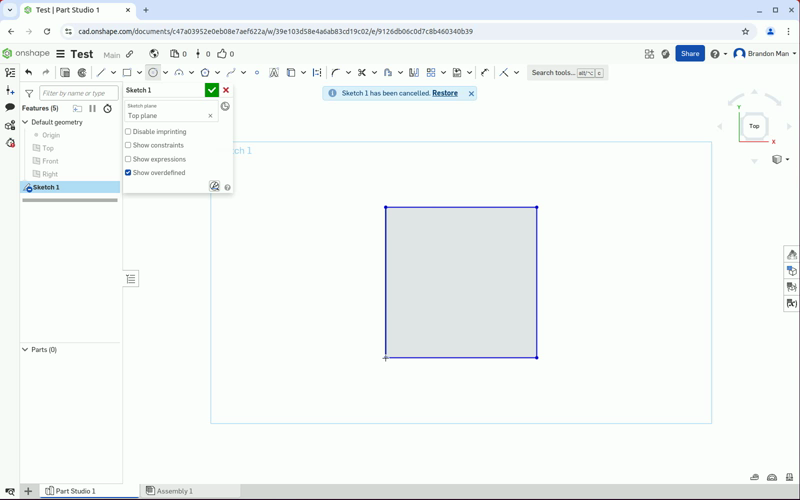
mouse_move(461, 281)
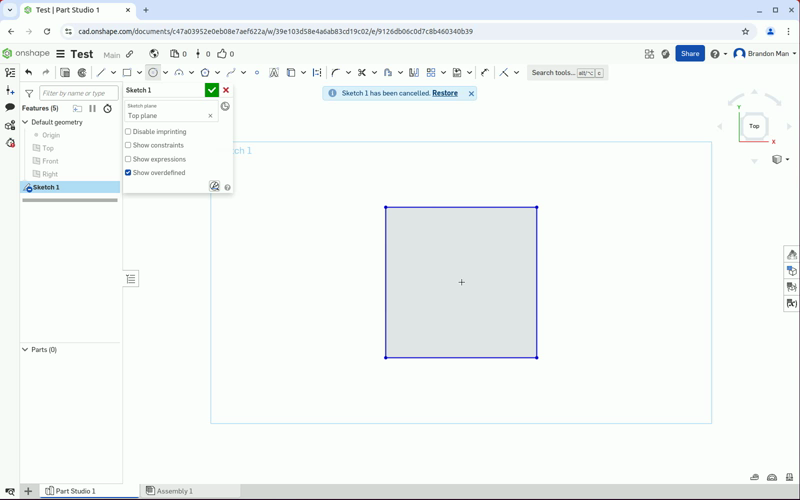
click(461, 281)
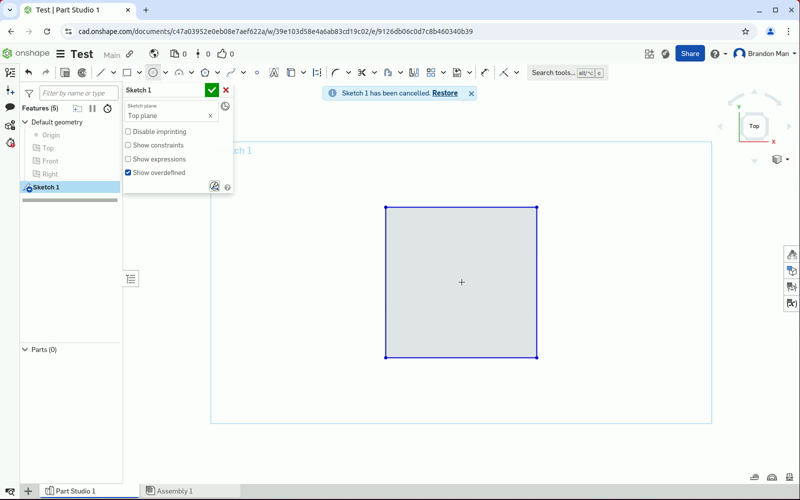
key_up(shift)
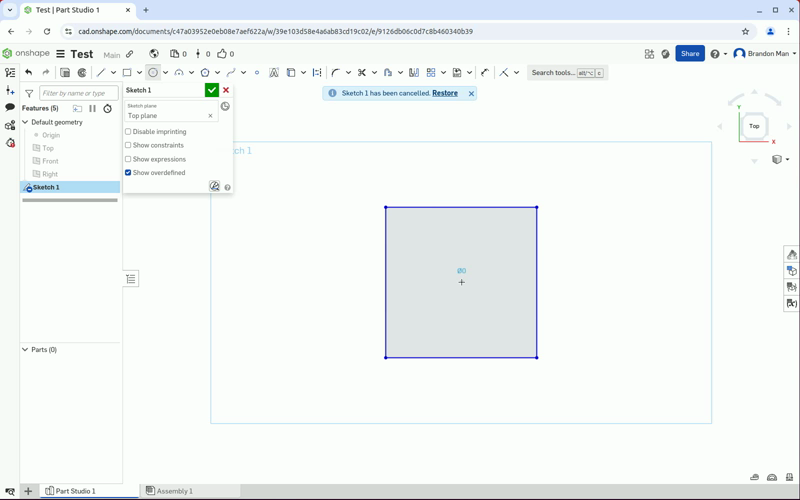
mouse_move(487, 281)
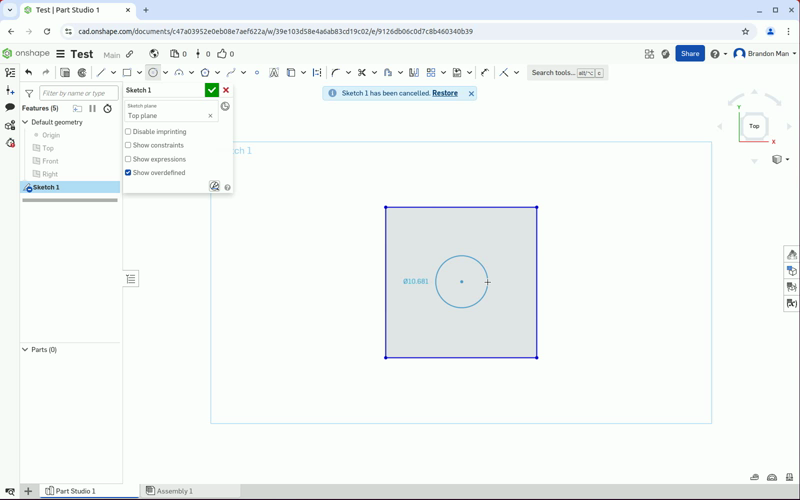
click(487, 281)
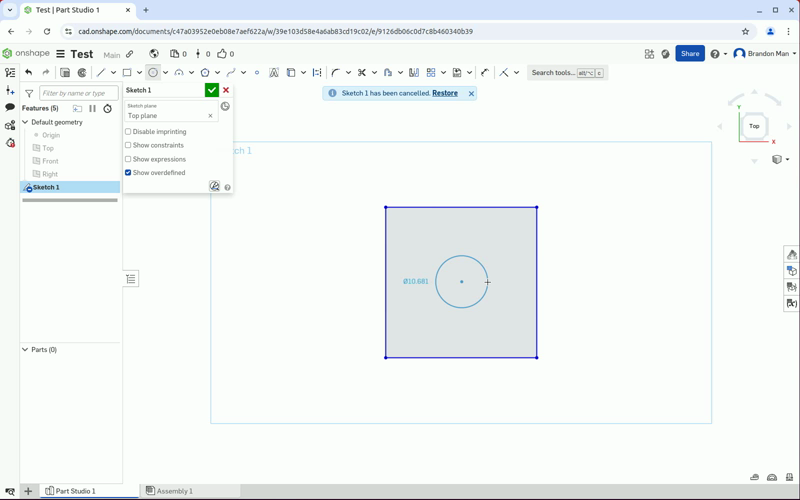
key(esc)
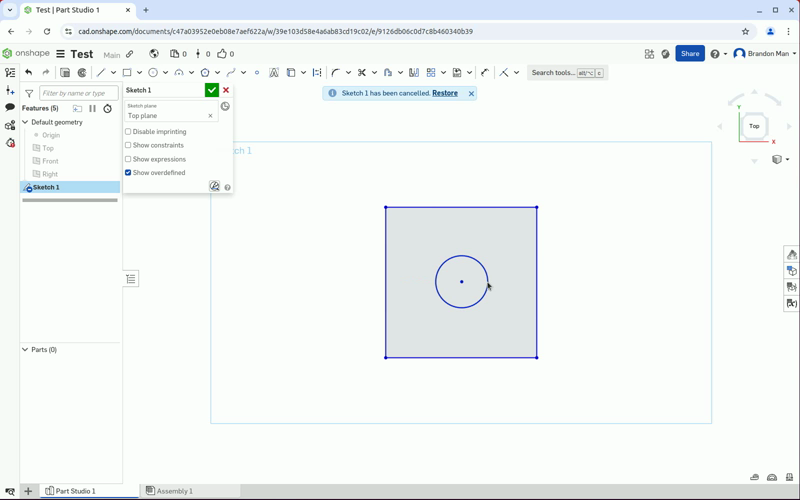
mouse_move(519, 336)
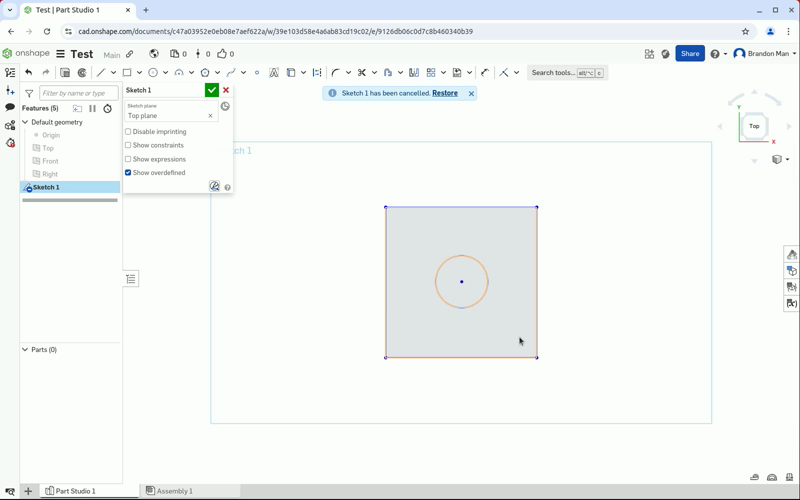
click(519, 336)
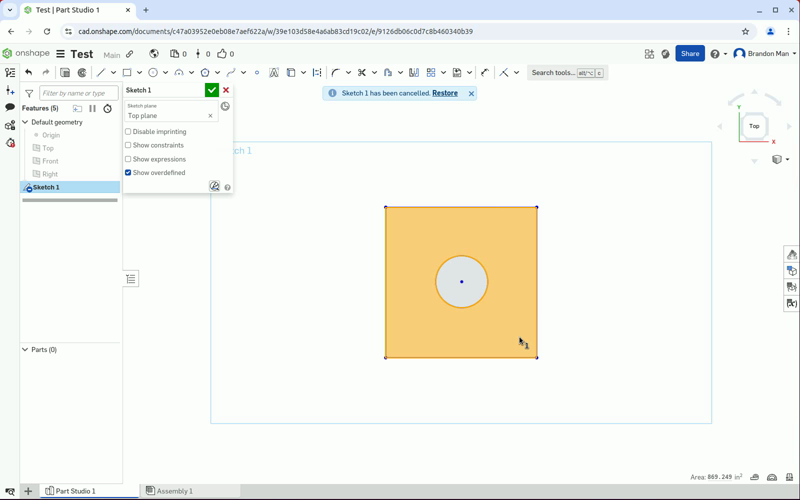
mouse_move(73, 352)
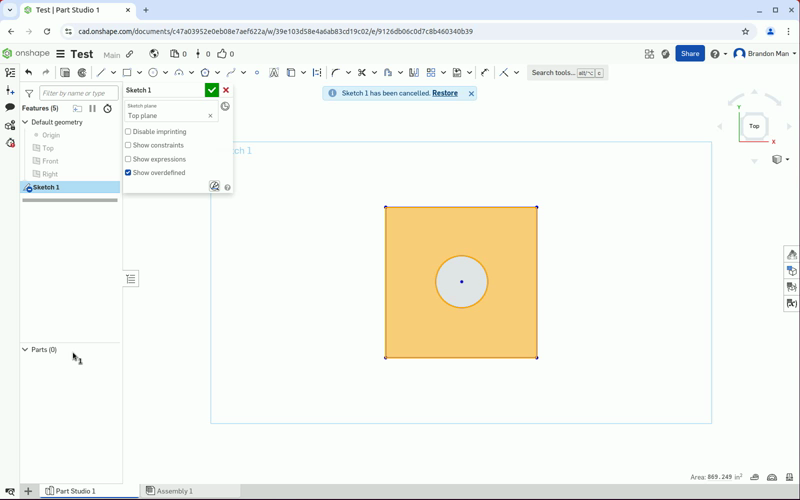
key(shift+y)
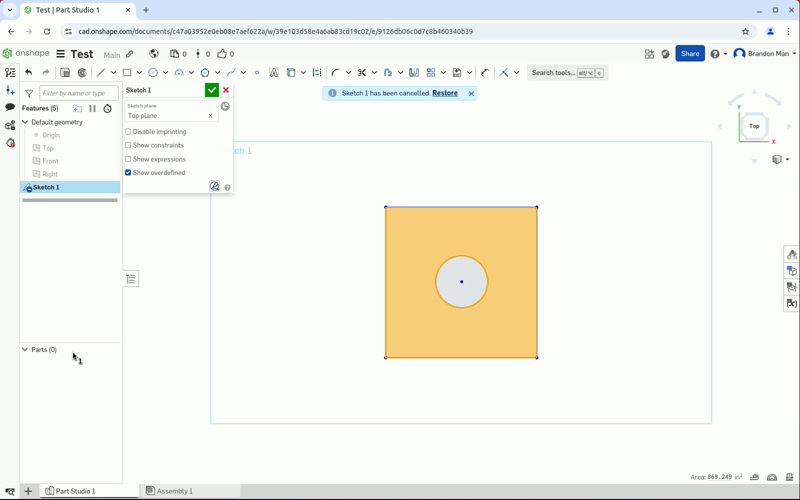
key(shift+e)
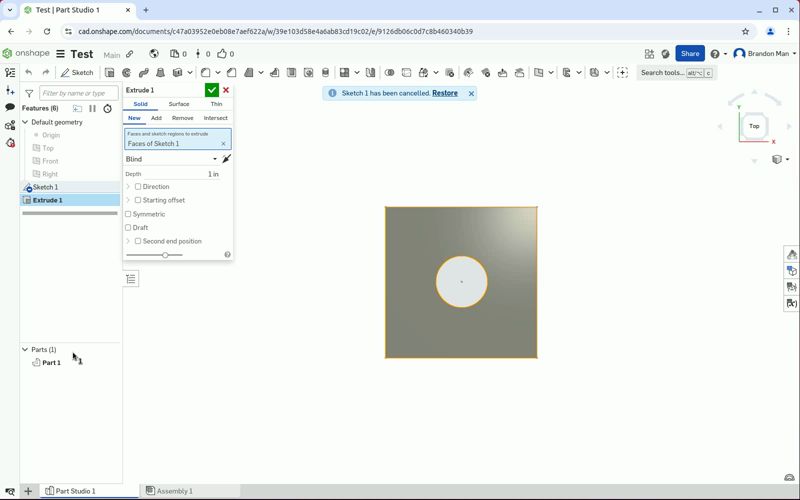
mouse_move(143, 106)
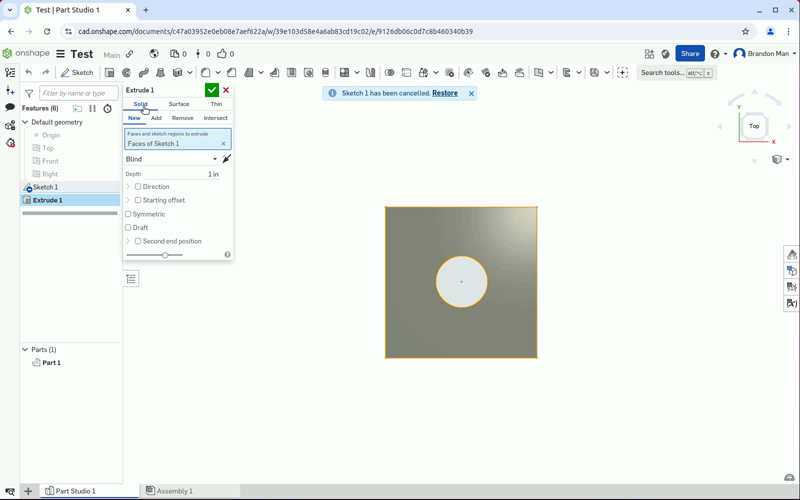
click(143, 106)
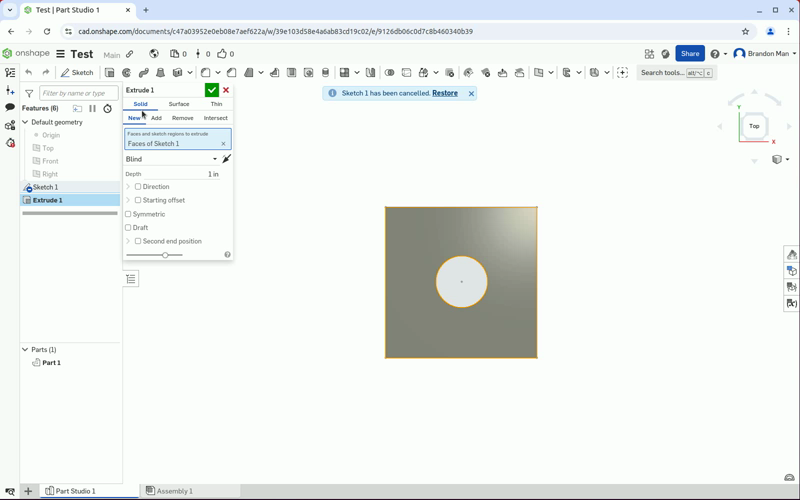
mouse_move(137, 120)
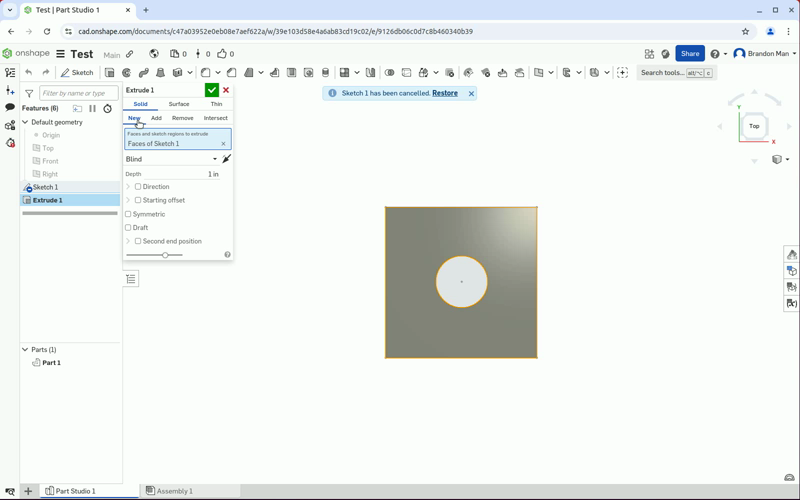
click(137, 120)
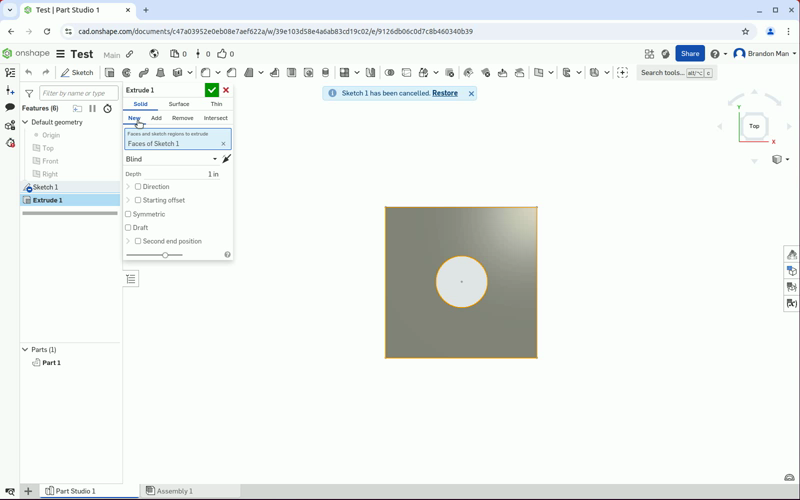
key(tab, 4)
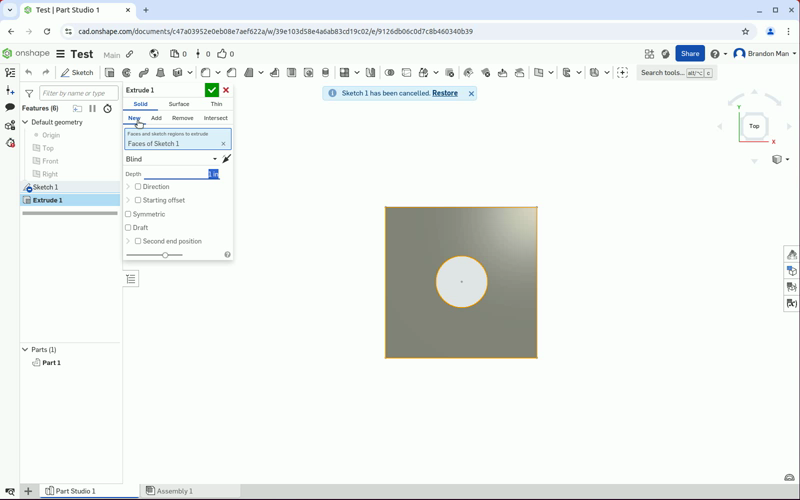
text(13.961)
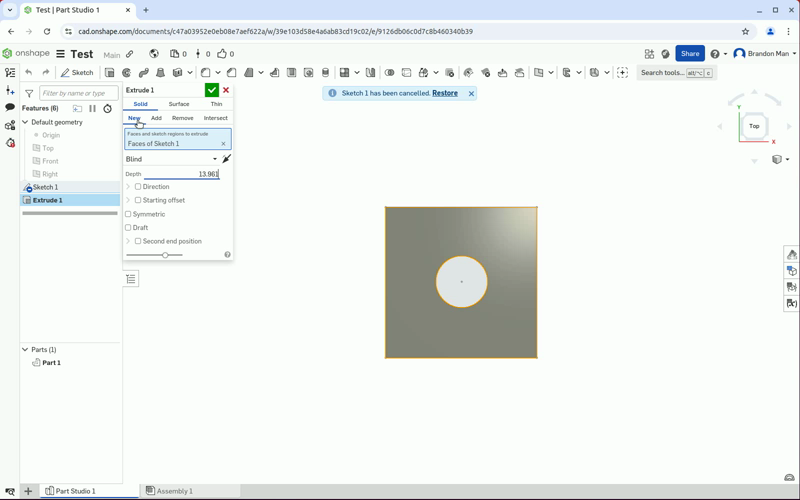
key(enter)
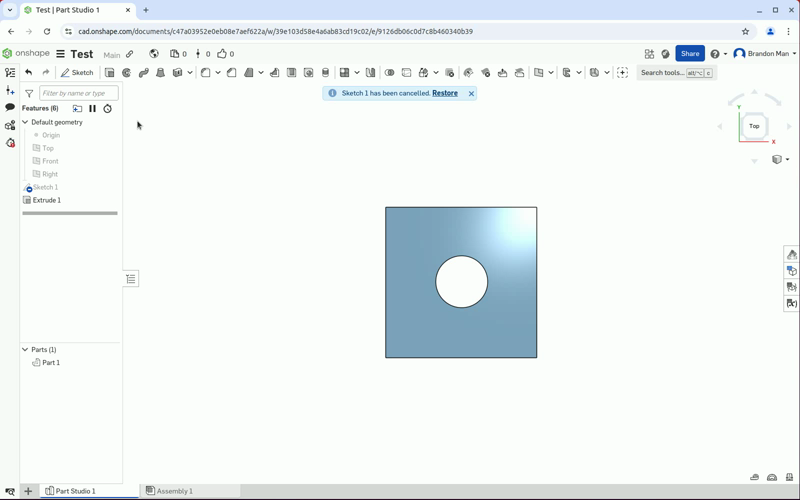
key(shift+h)
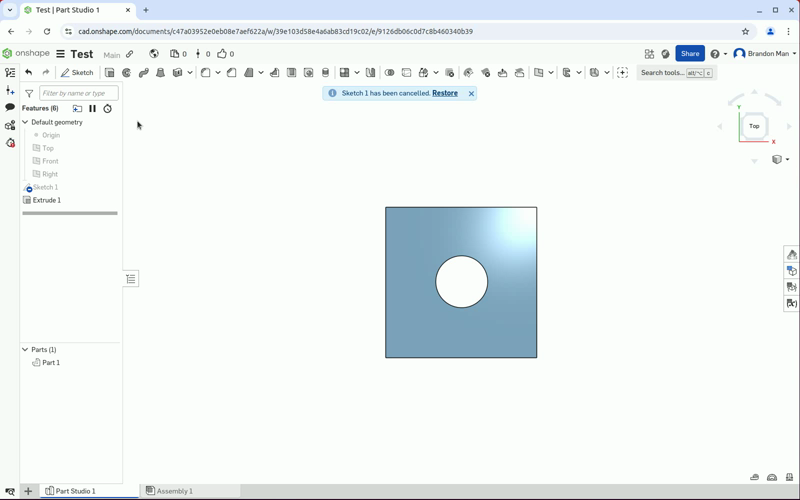
key(shift+h)
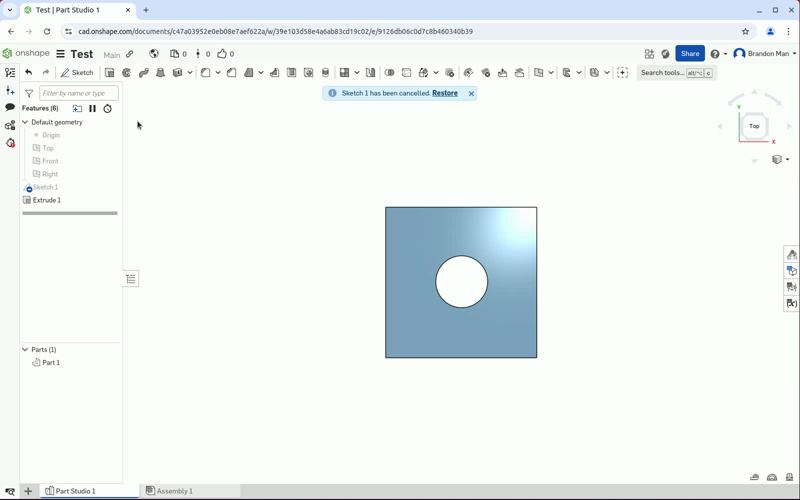
mouse_move(73, 189)
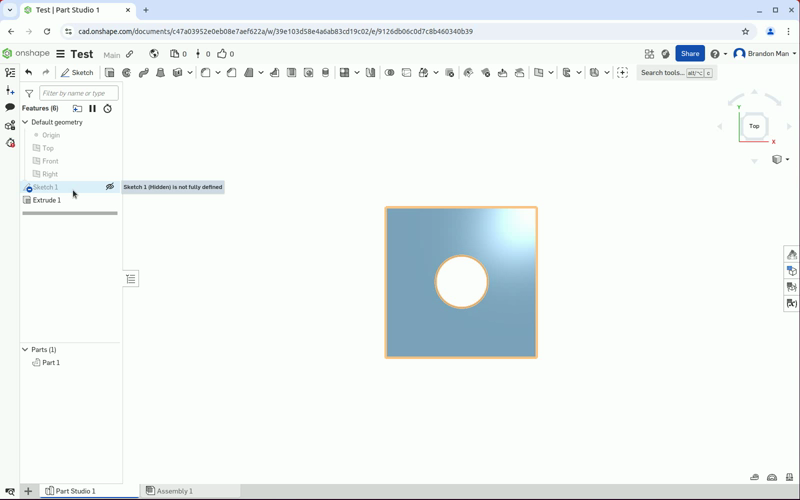
click(73, 189)
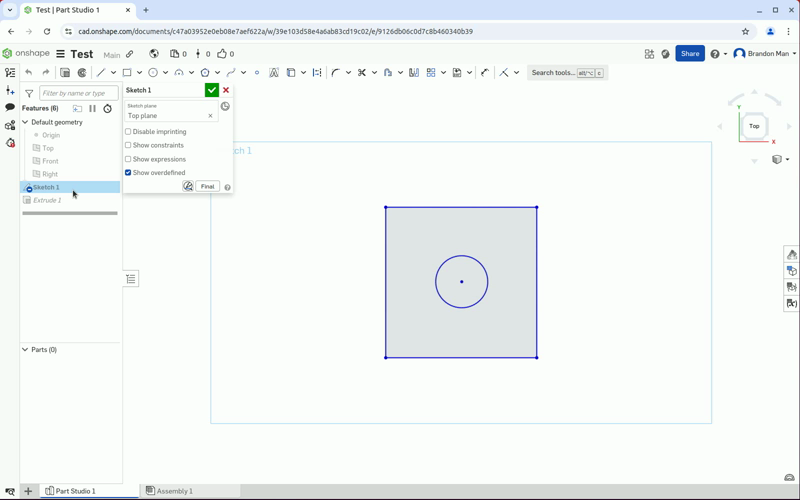
mouse_move(229, 92)
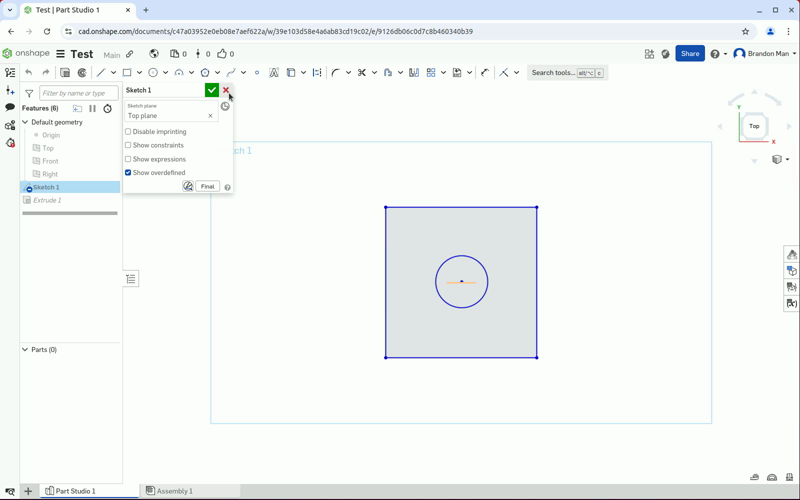
click(229, 92)
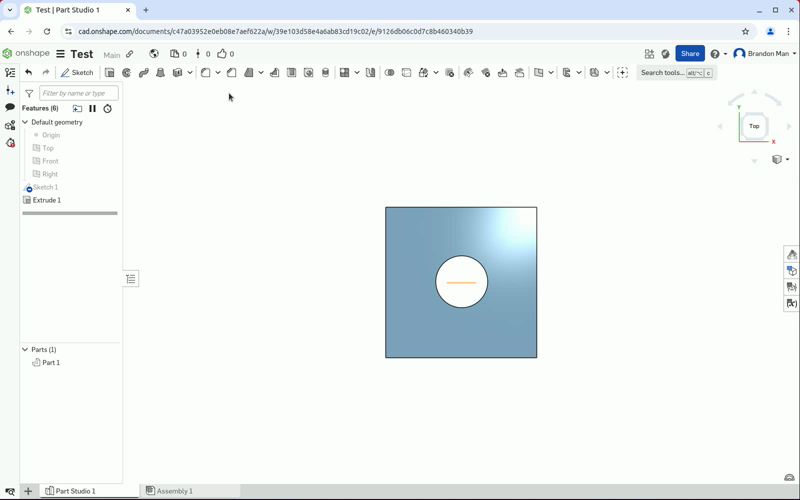
mouse_move(541, 75)
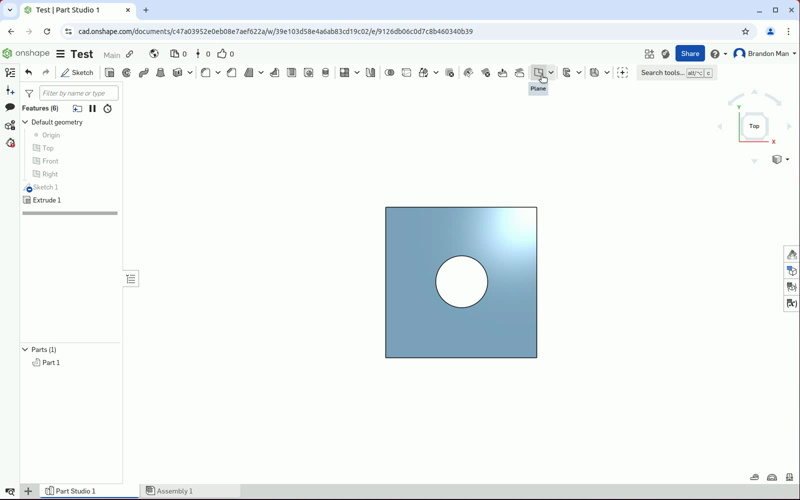
click(541, 75)
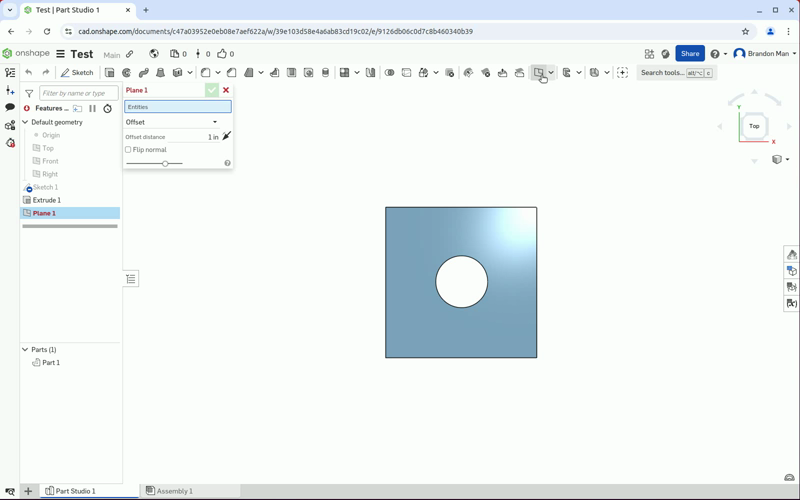
mouse_move(73, 150)
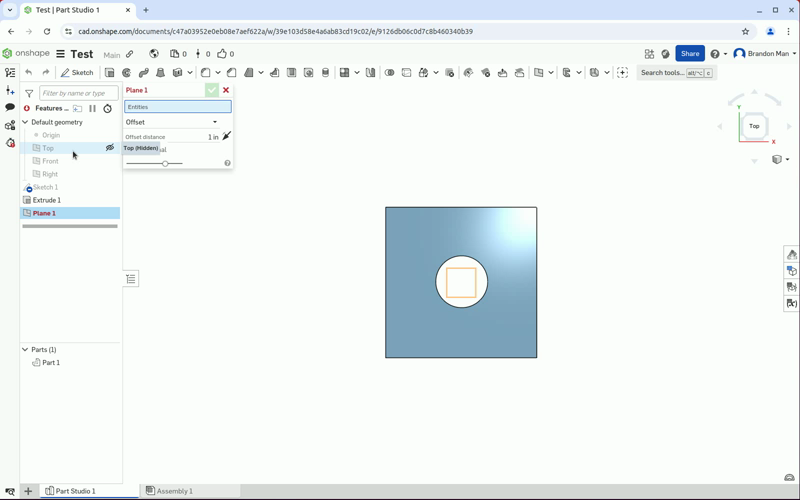
click(73, 150)
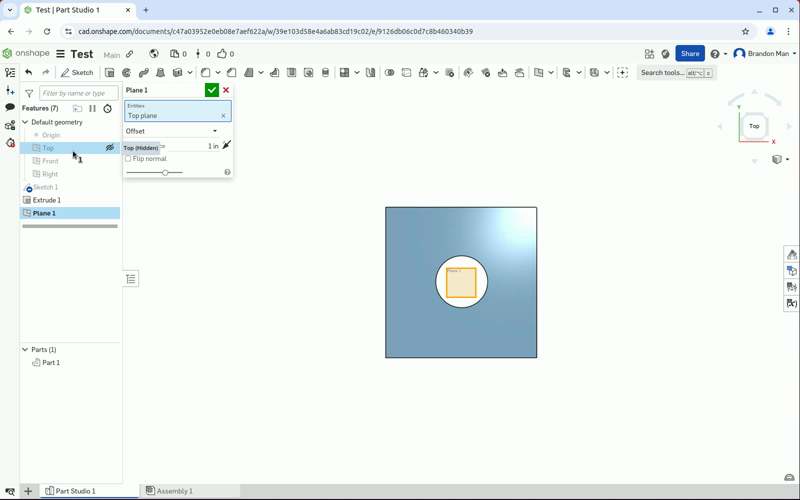
key(tab, 2)
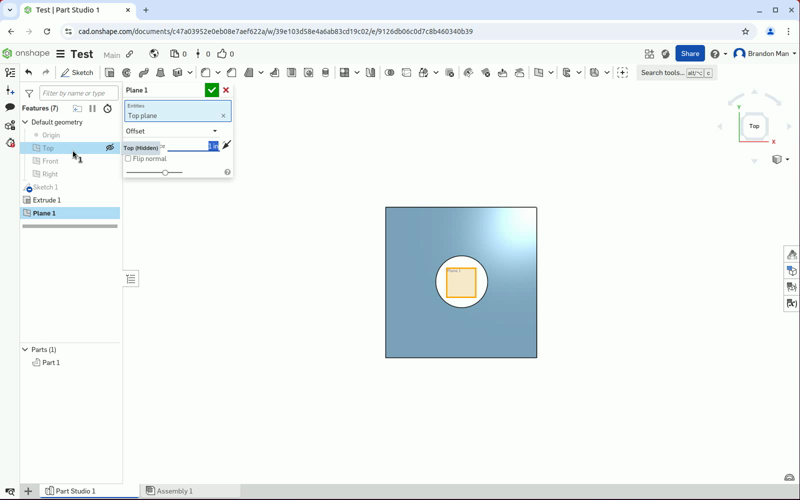
text(13.957)
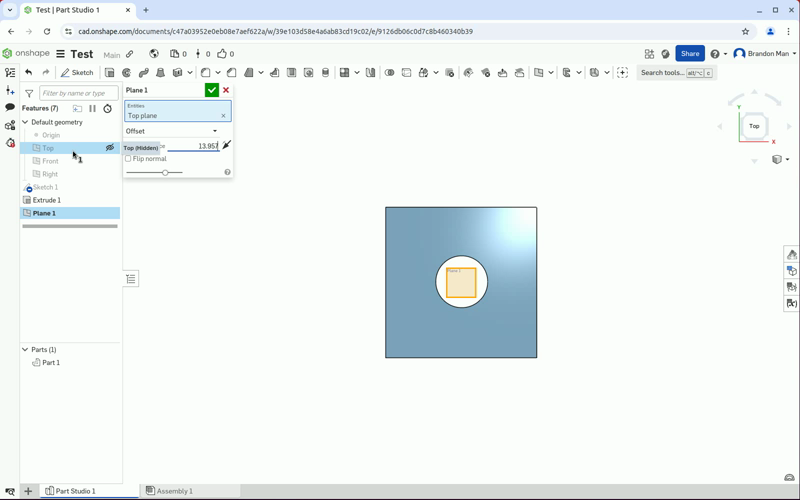
key(enter, 2)
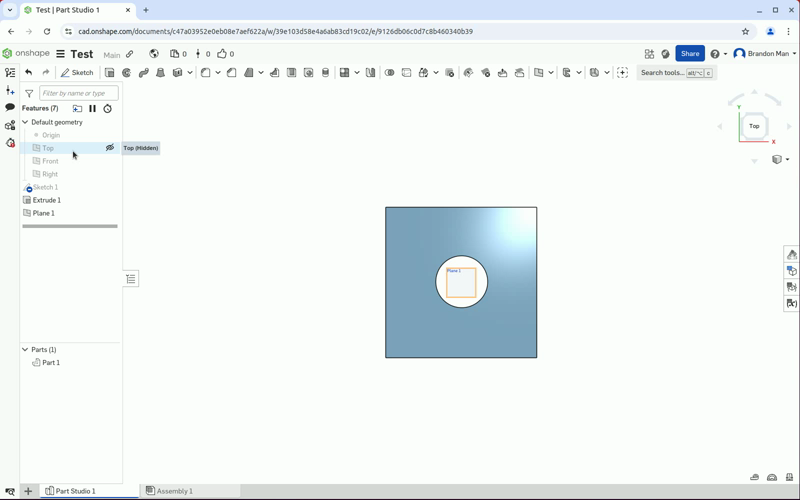
key(shift+s)
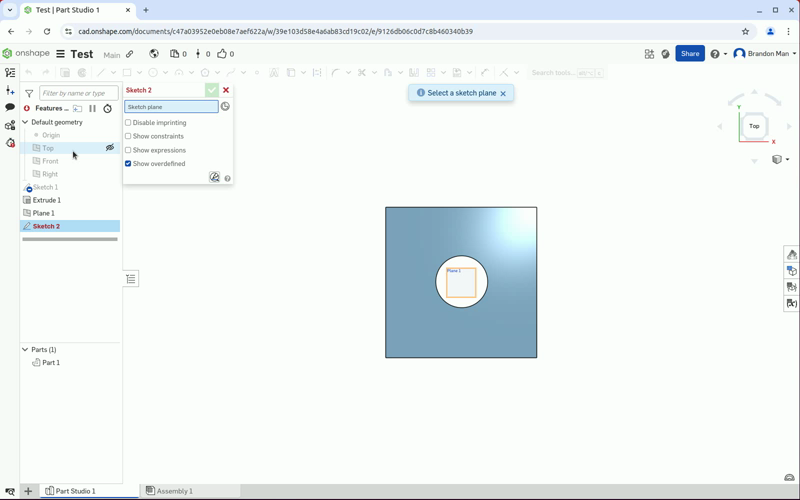
mouse_move(73, 215)
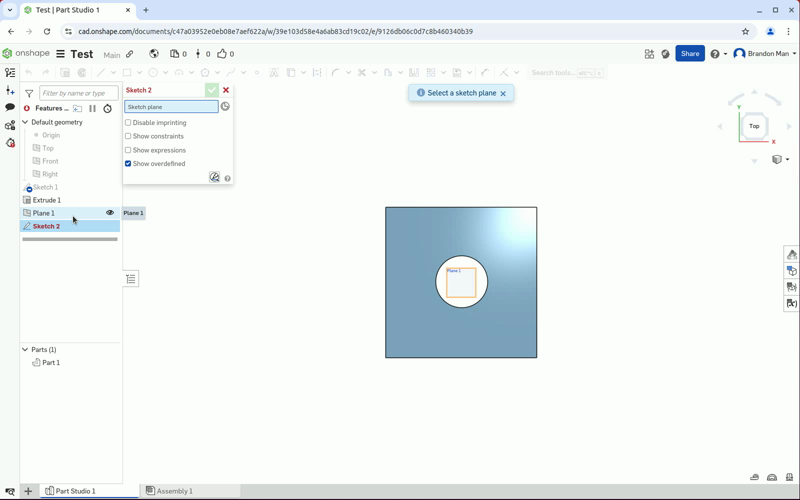
click(73, 215)
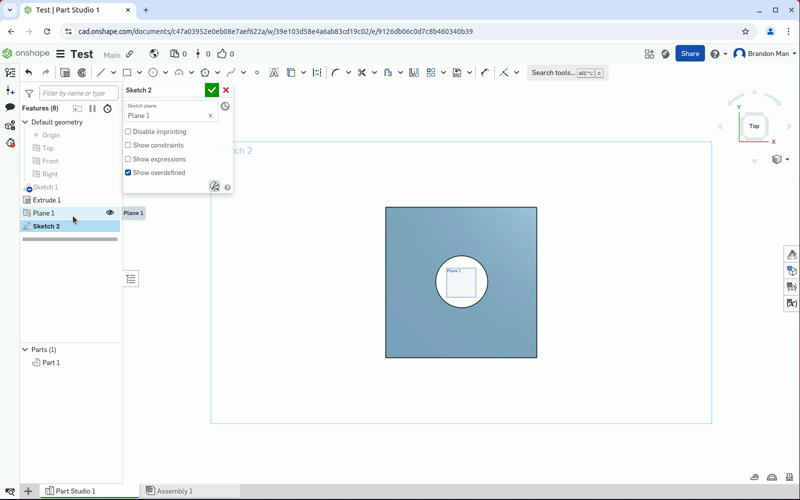
mouse_move(73, 352)
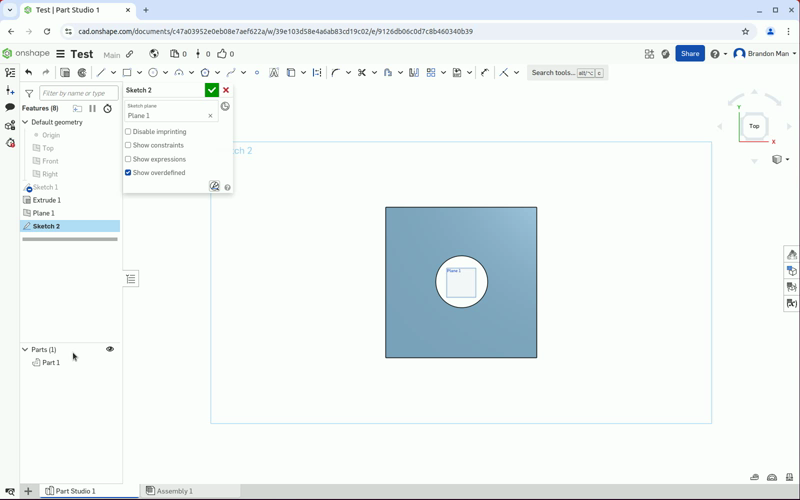
key(y)
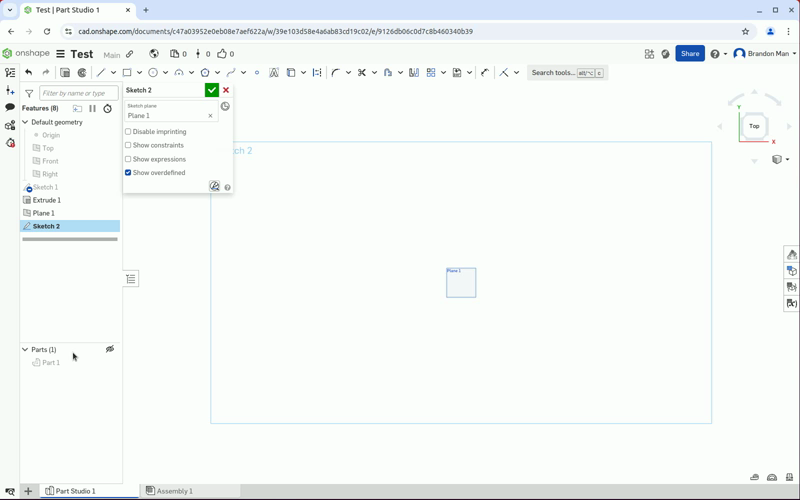
key(l)
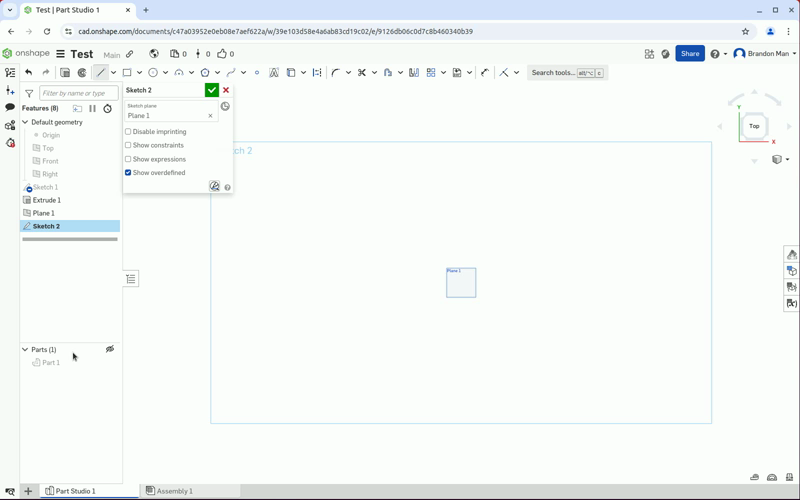
key_down(shift)
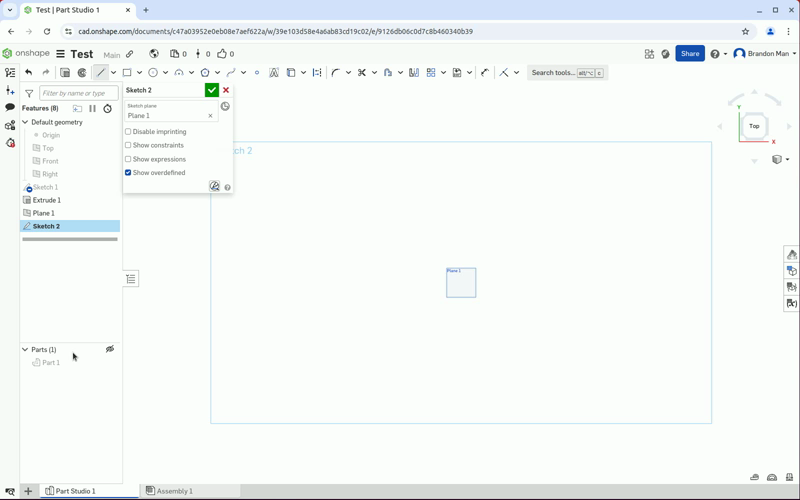
mouse_move(385, 357)
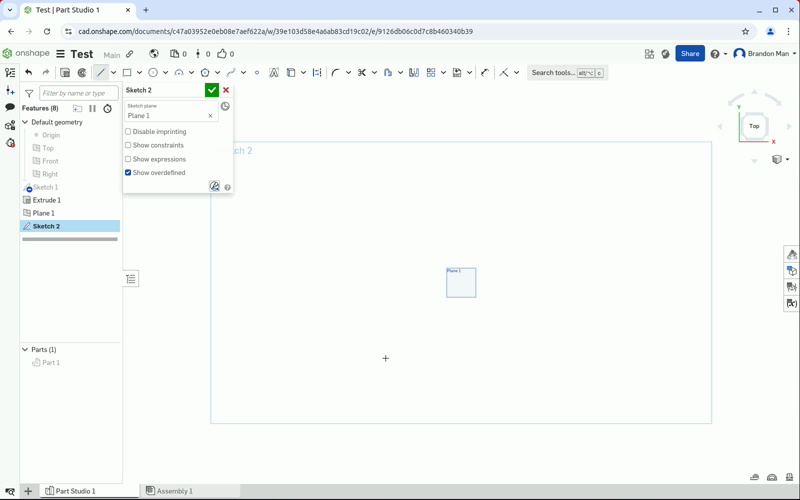
click(385, 357)
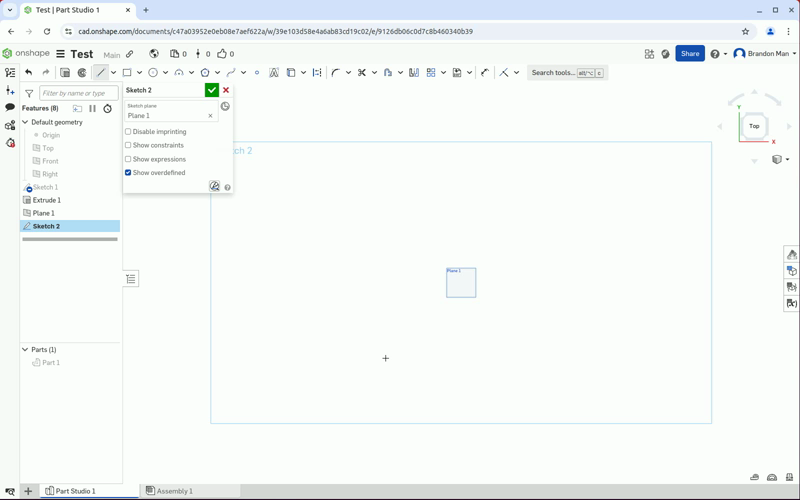
key_up(shift)
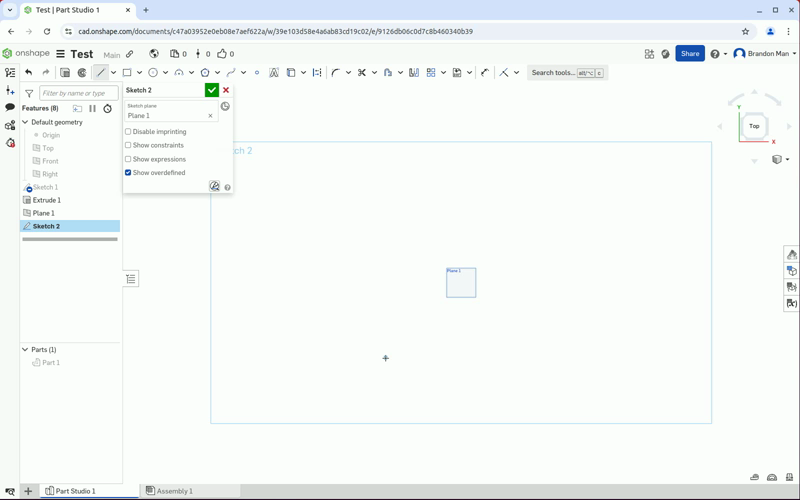
key_down(shift)
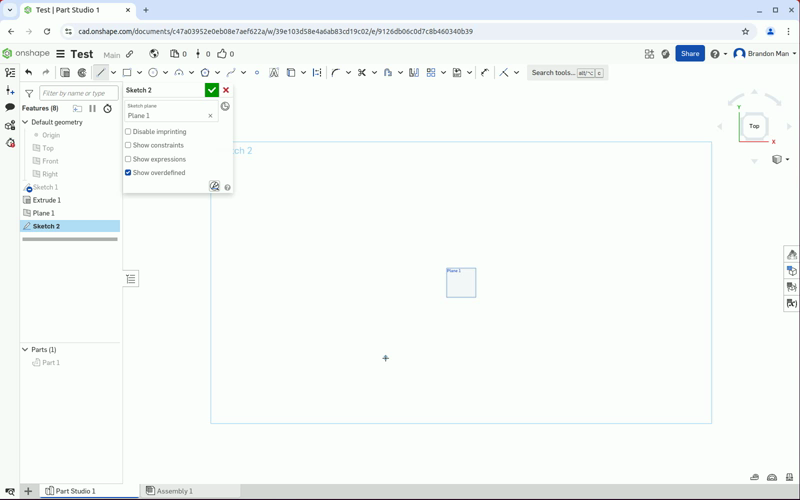
mouse_move(536, 357)
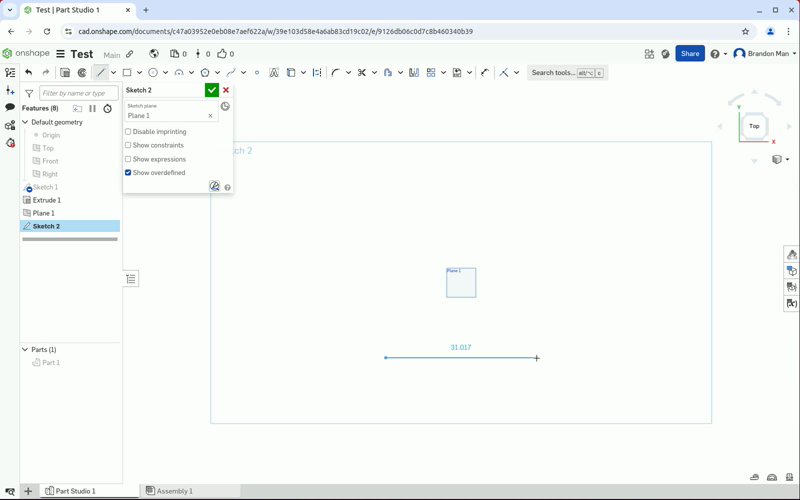
click(536, 357)
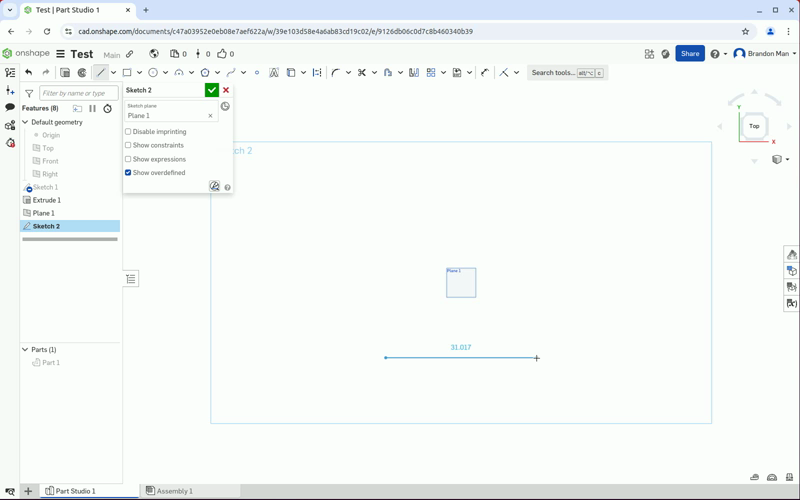
key_up(shift)
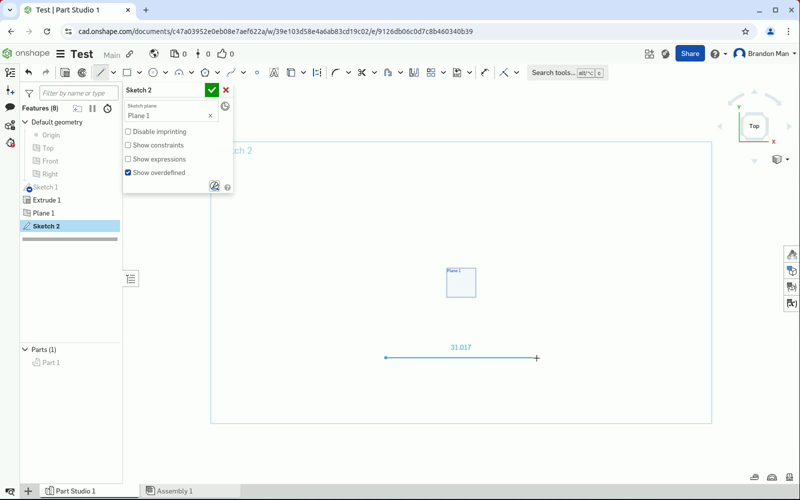
key_down(shift)
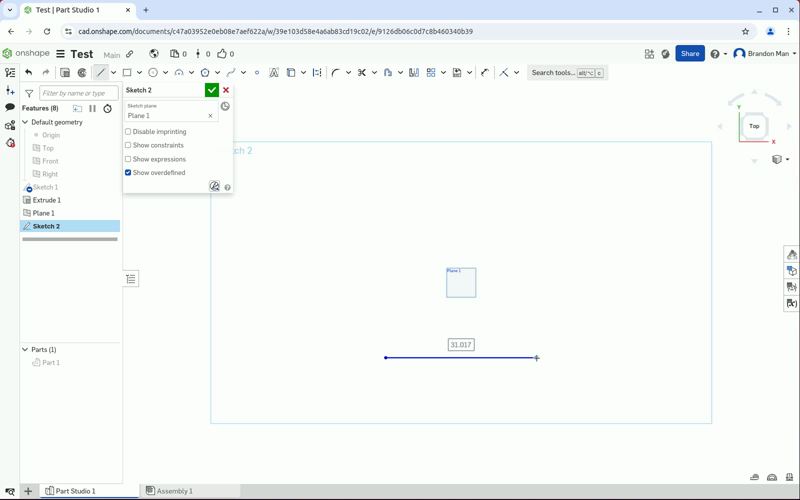
mouse_move(536, 207)
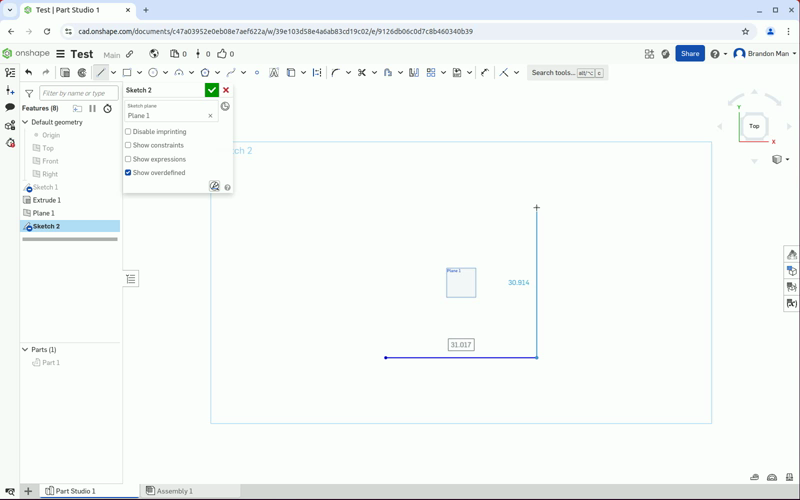
click(536, 207)
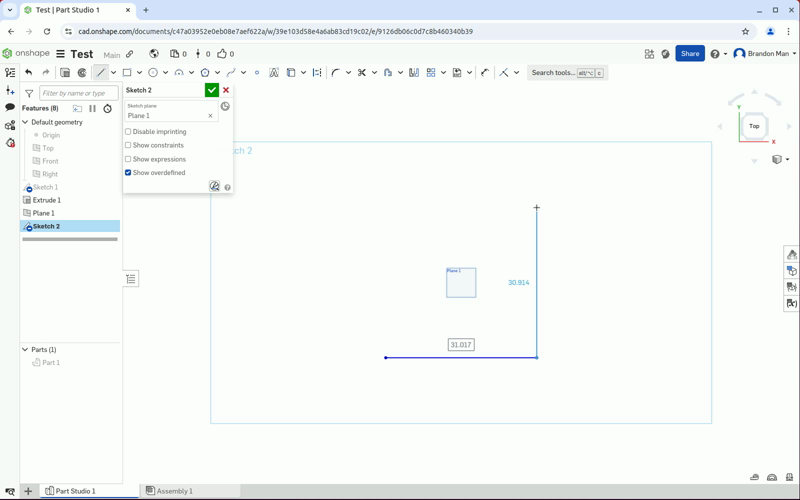
key_up(shift)
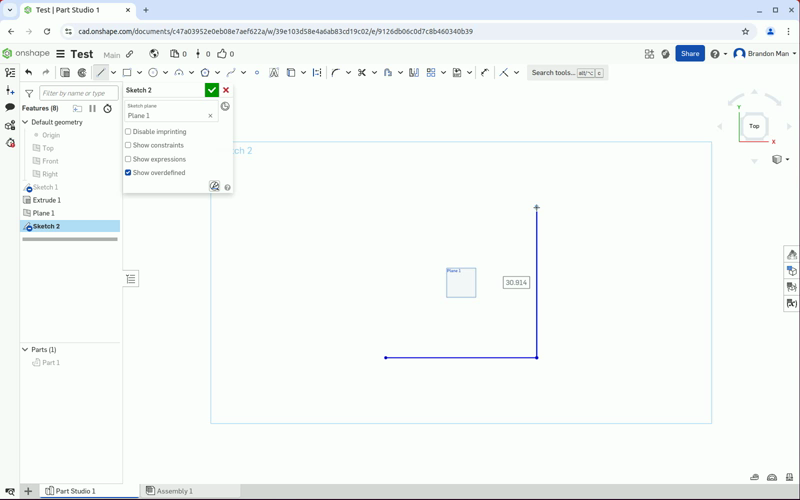
key_down(shift)
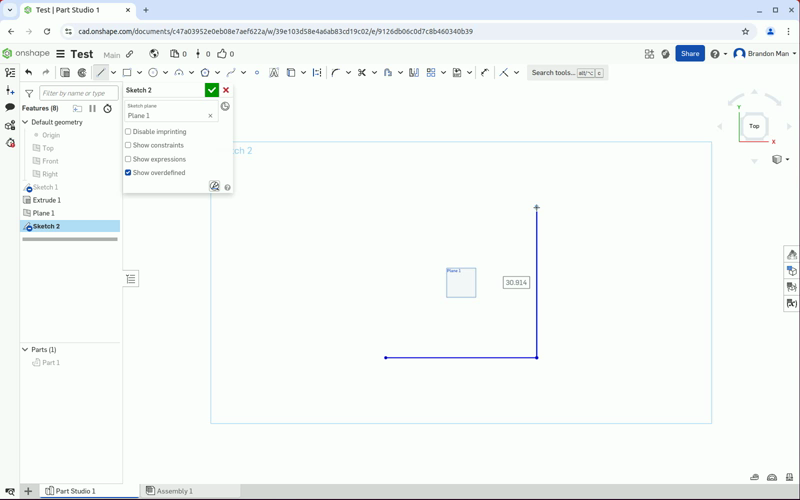
mouse_move(385, 207)
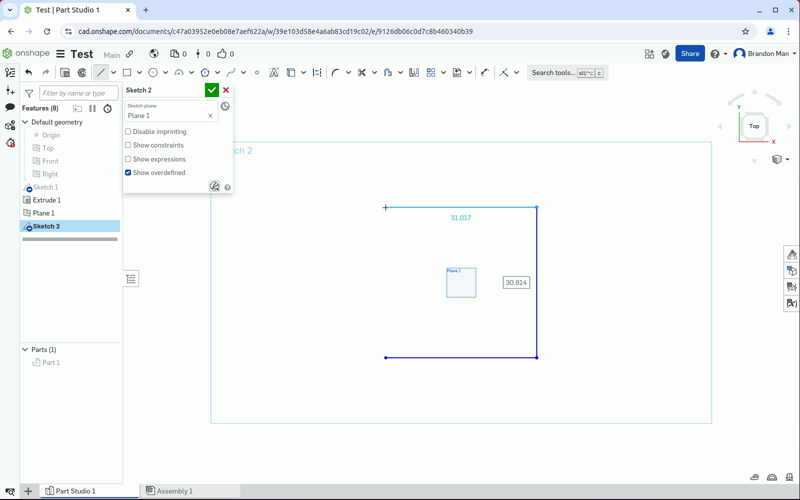
click(385, 207)
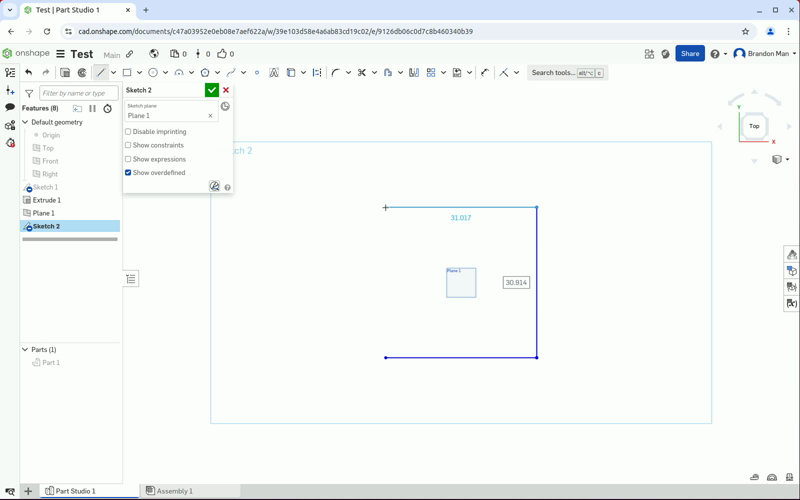
key_up(shift)
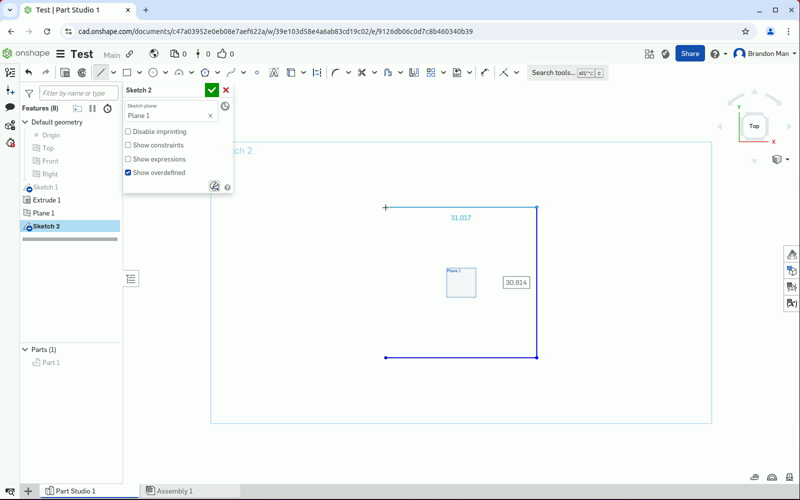
key_down(shift)
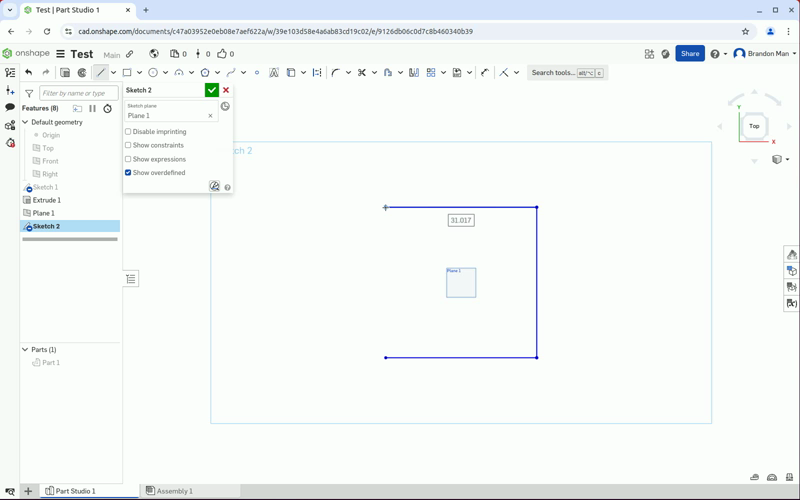
mouse_move(385, 357)
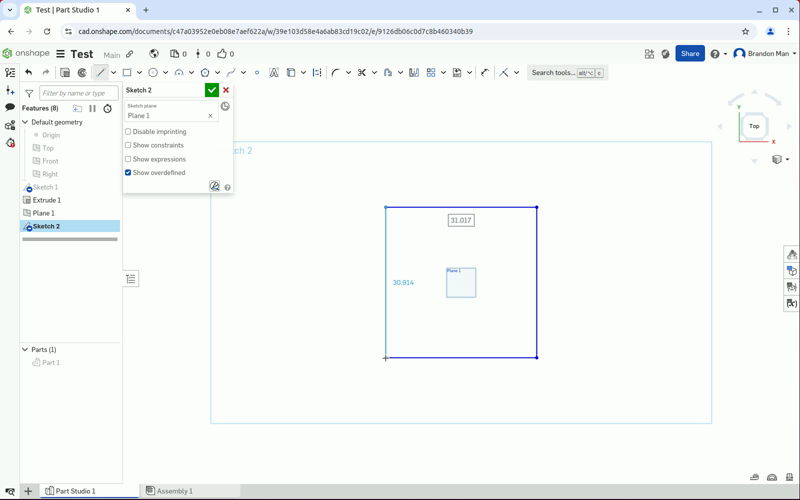
key_up(shift)
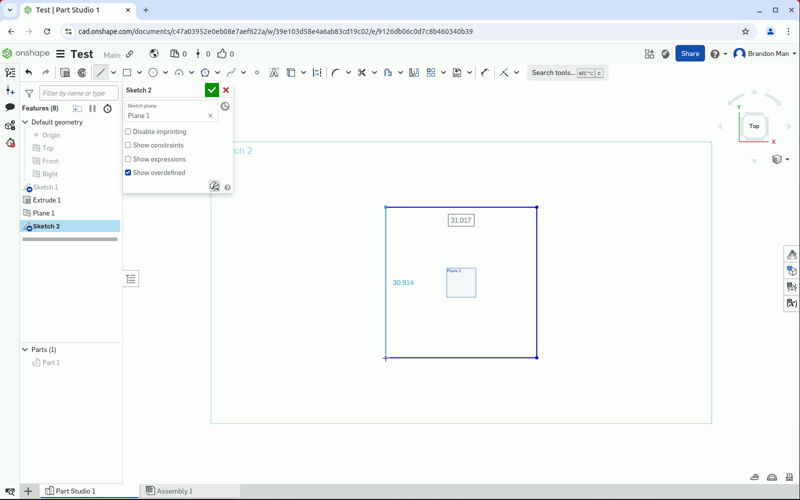
click(385, 357)
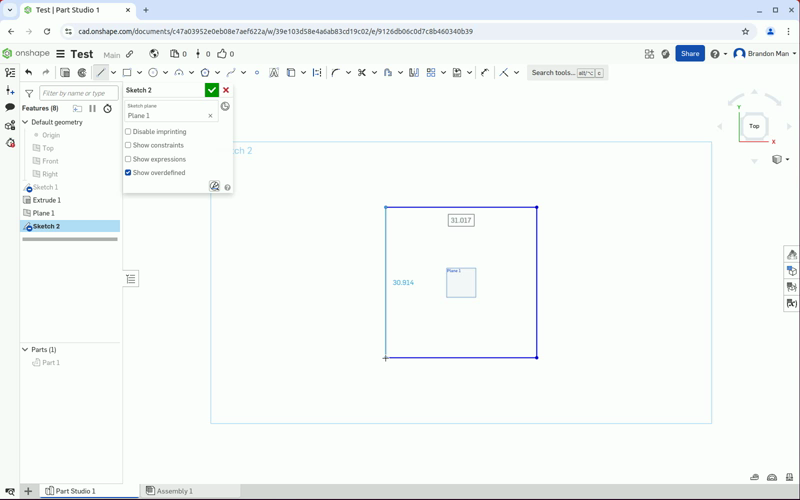
key(esc)
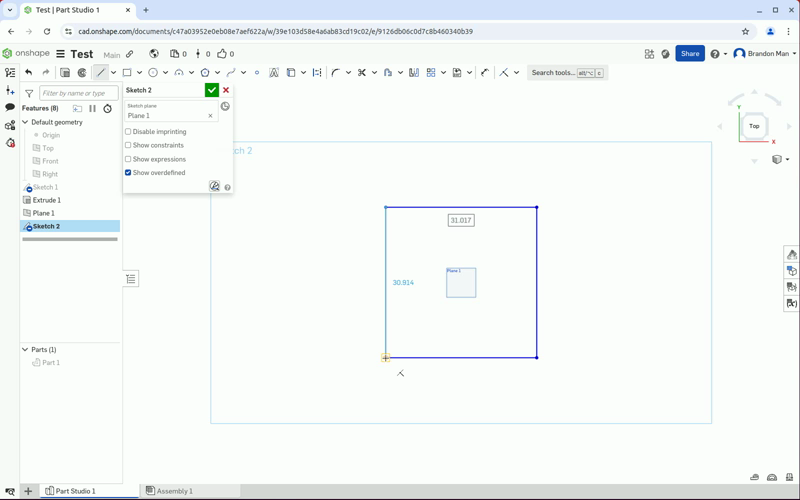
key(c)
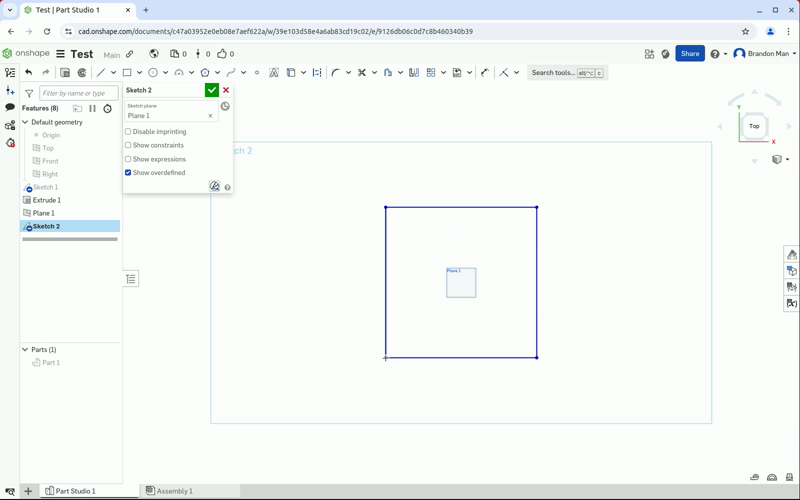
key_down(shift)
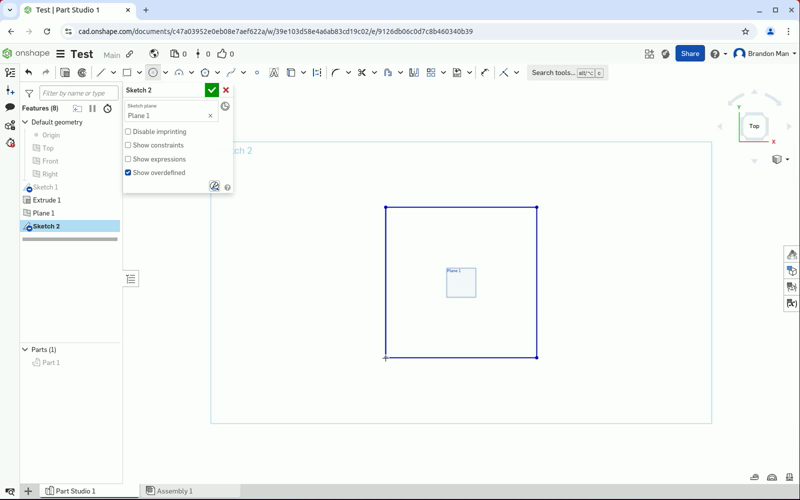
mouse_move(461, 281)
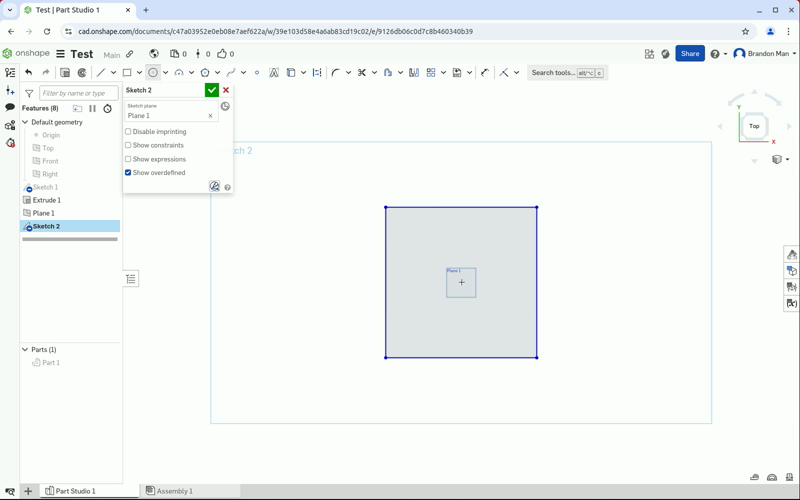
click(461, 281)
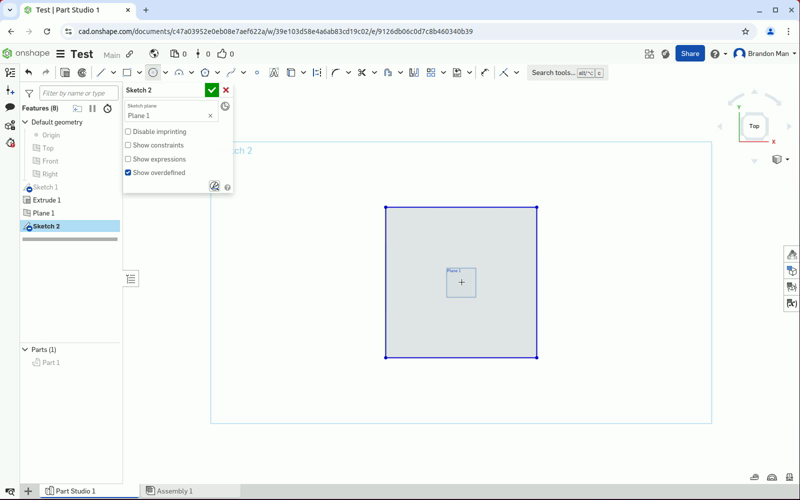
key_up(shift)
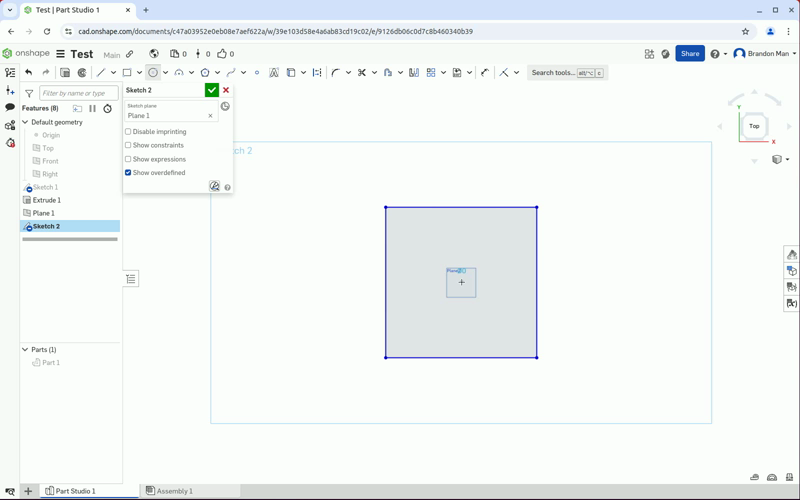
mouse_move(503, 281)
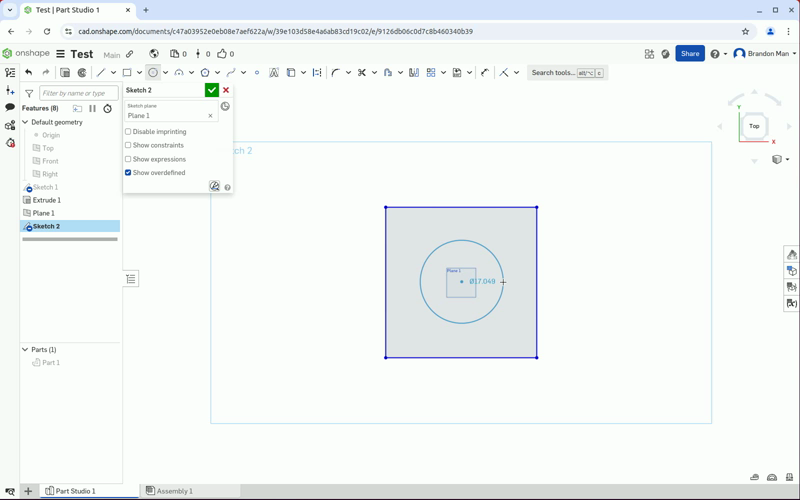
click(503, 281)
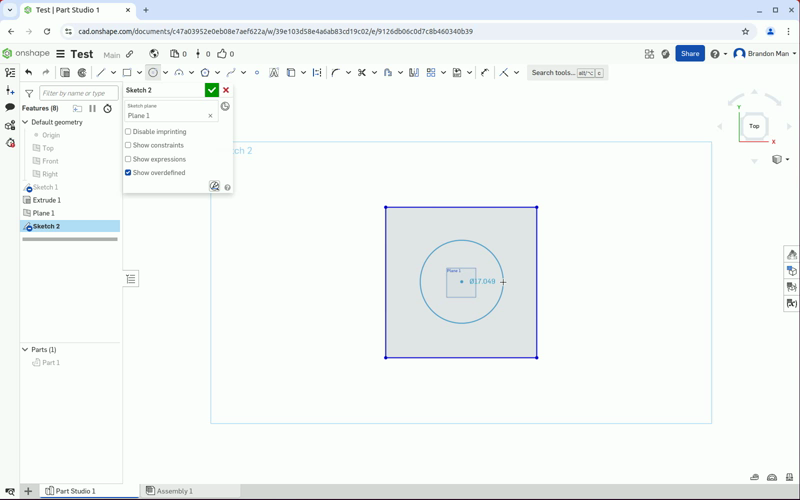
key(esc)
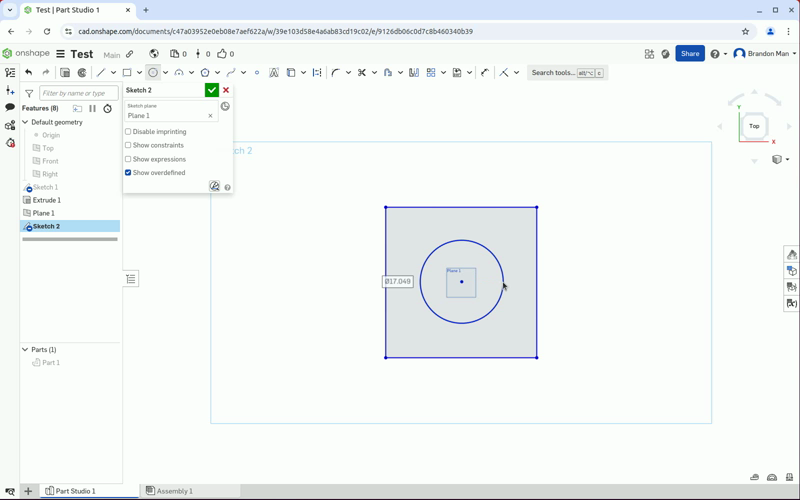
mouse_move(407, 247)
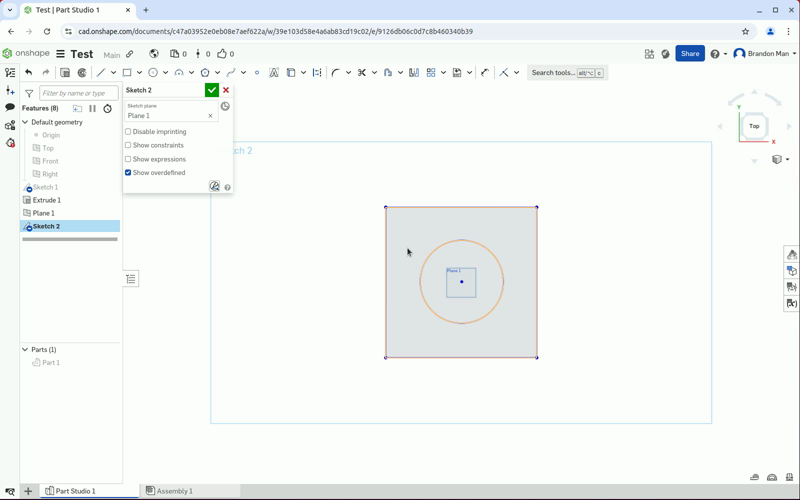
click(407, 247)
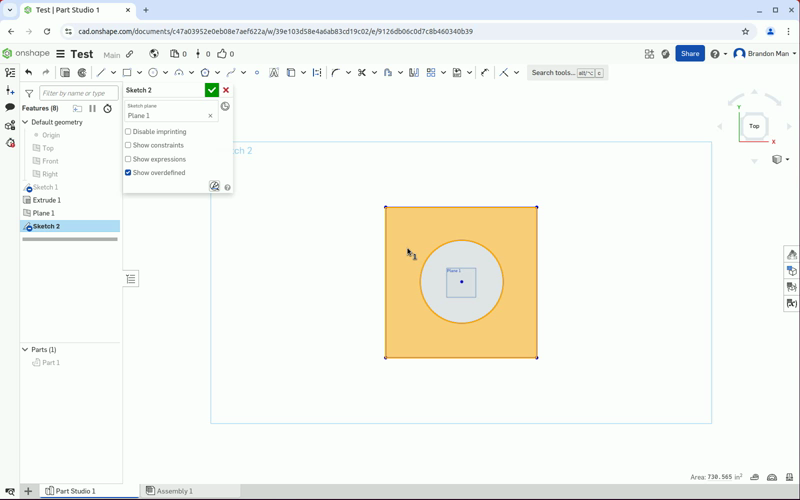
mouse_move(73, 352)
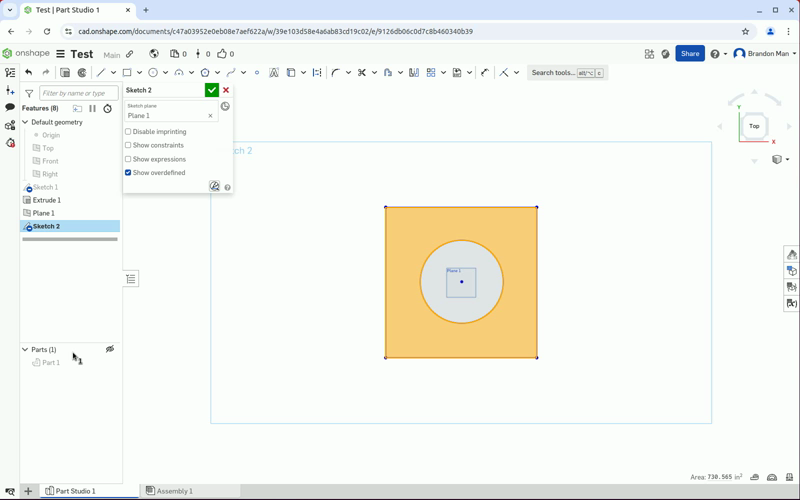
key(shift+y)
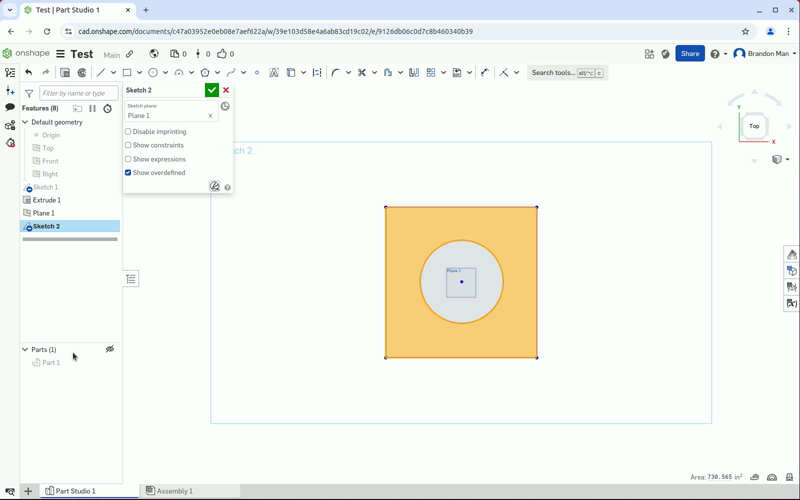
key(shift+e)
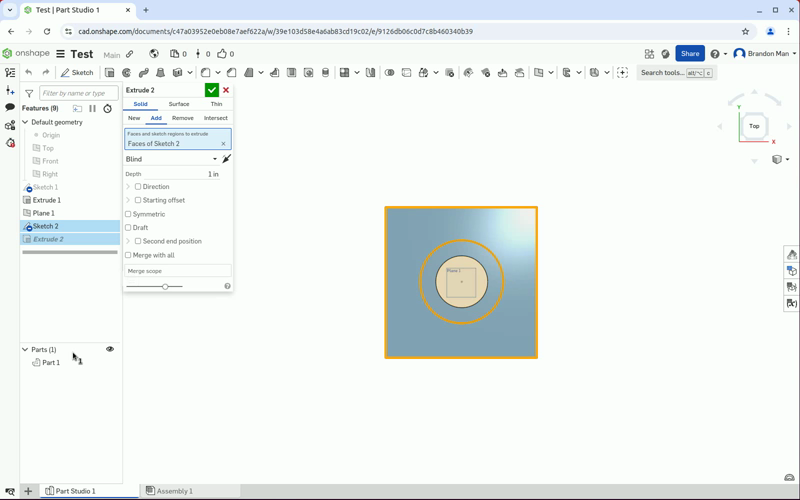
mouse_move(143, 106)
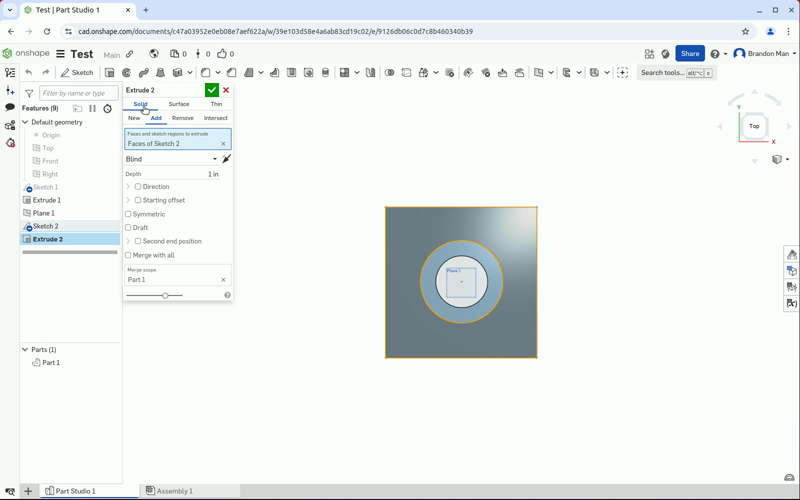
click(143, 106)
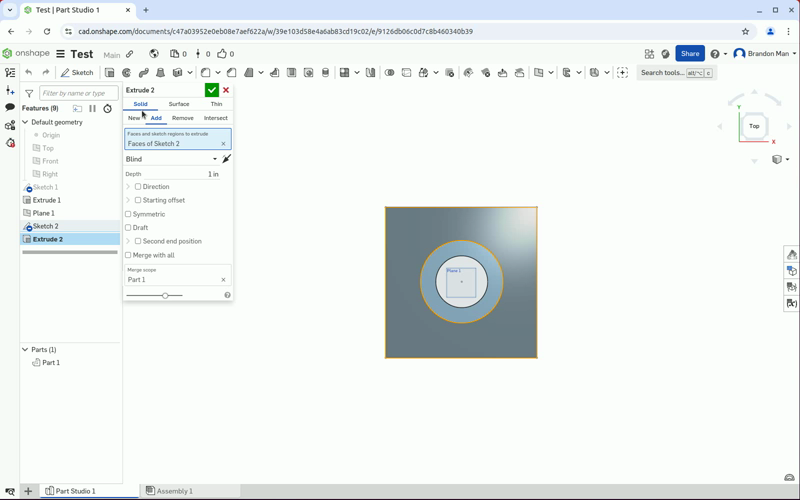
mouse_move(137, 120)
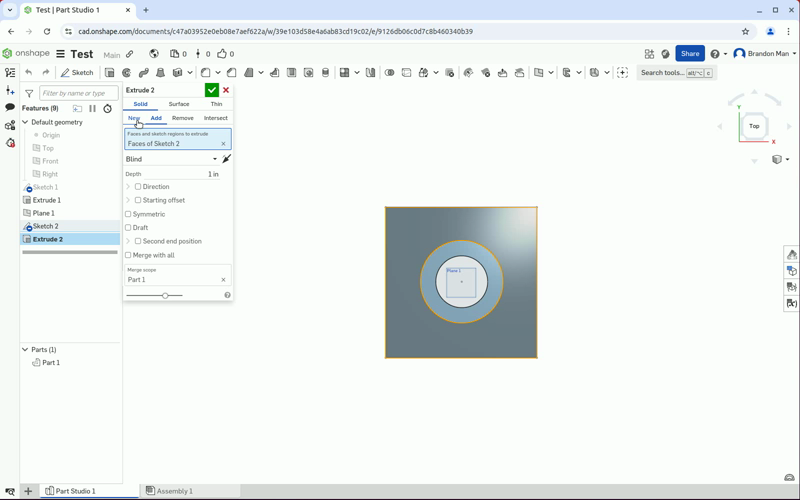
click(137, 120)
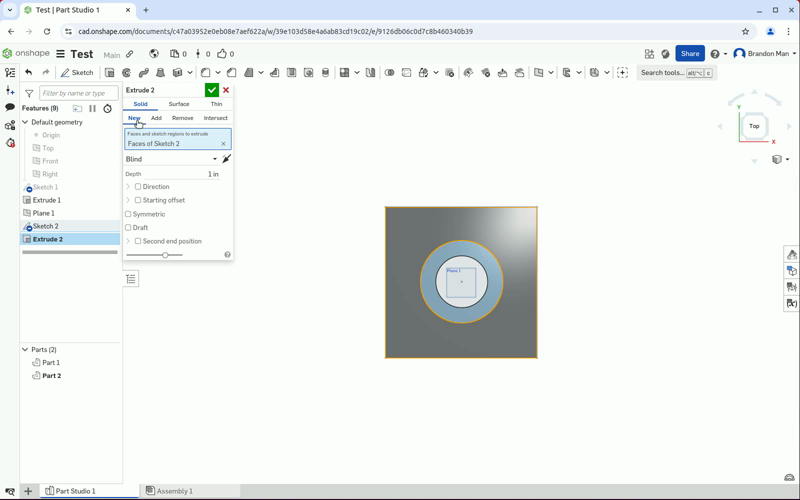
key(tab, 4)
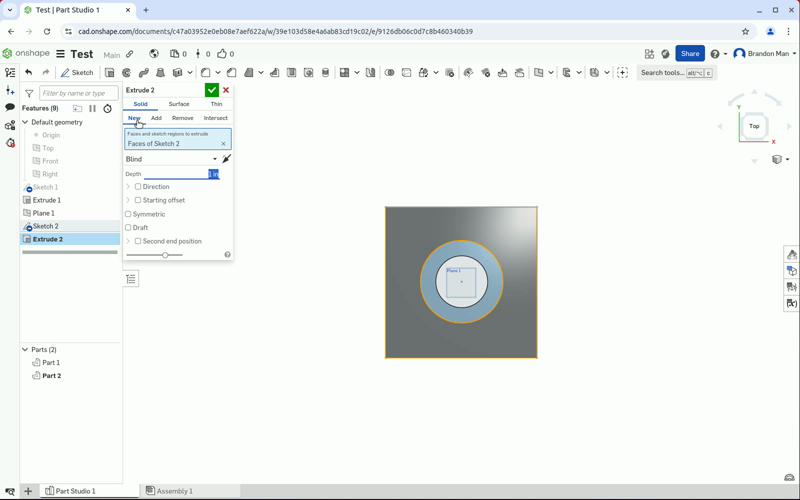
text(9.147)
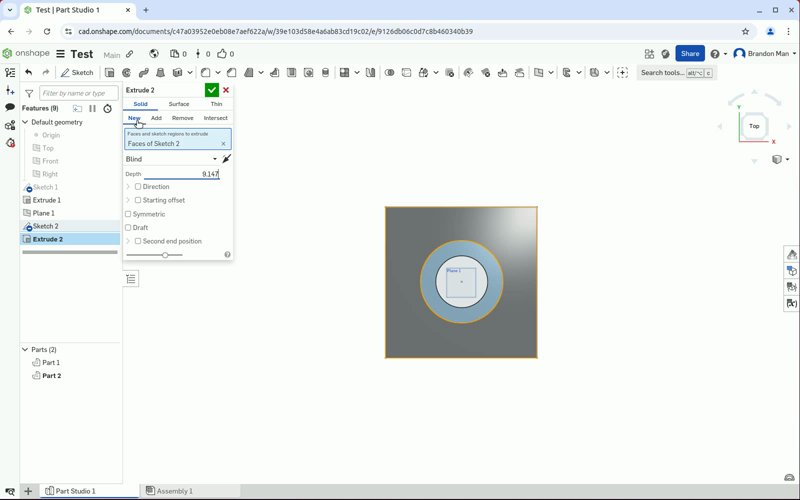
key(enter)
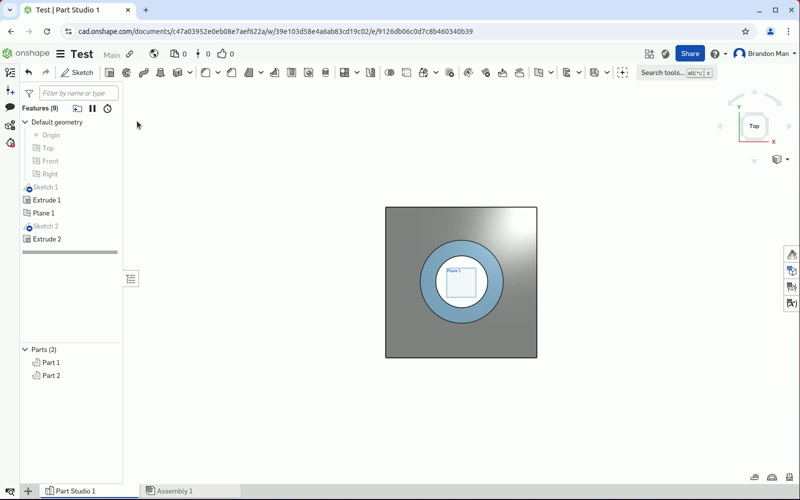
key(shift+h)
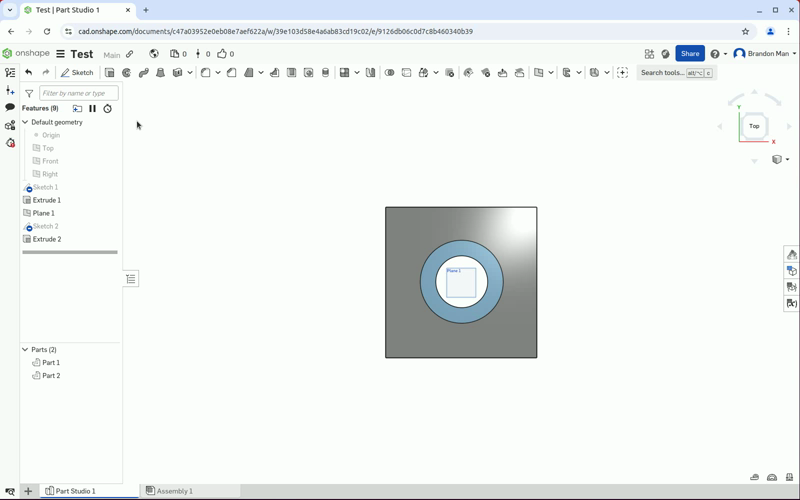
key(shift+h)
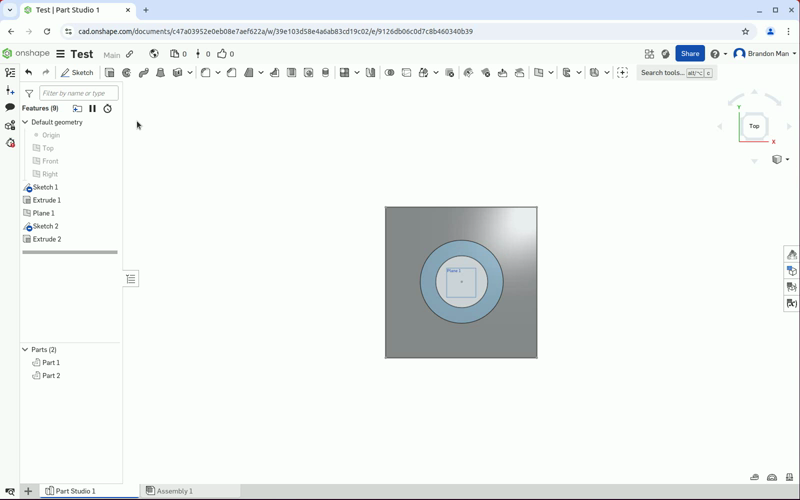
key(shift+7)
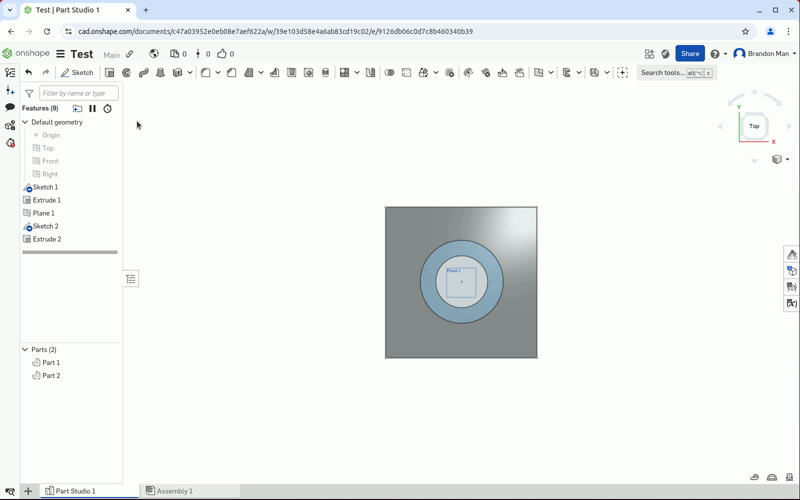
key(up, 3)
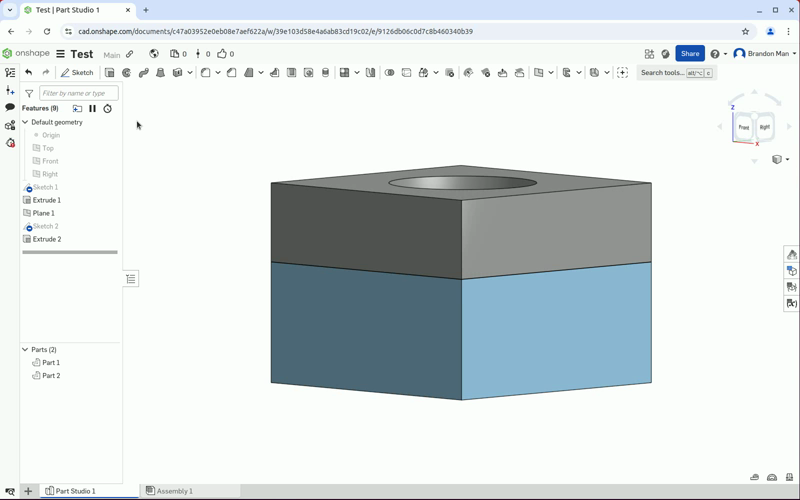
key(left, 3)
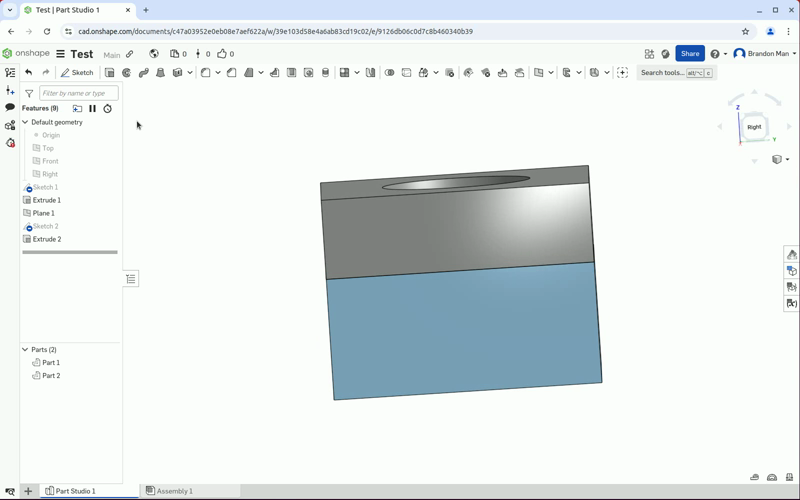
key(right, 3)
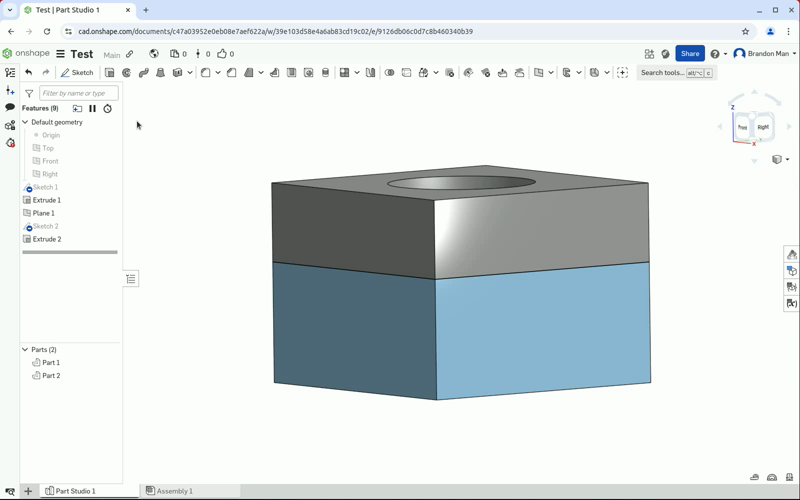
key(down, 3)
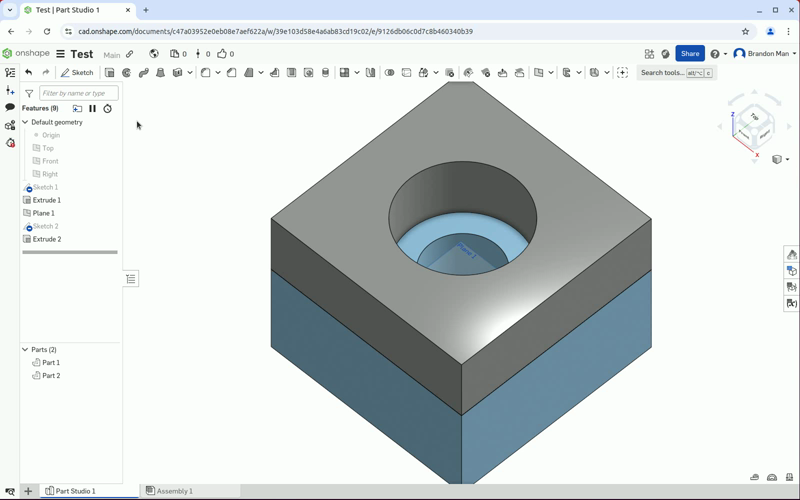
mouse_move(73, 189)
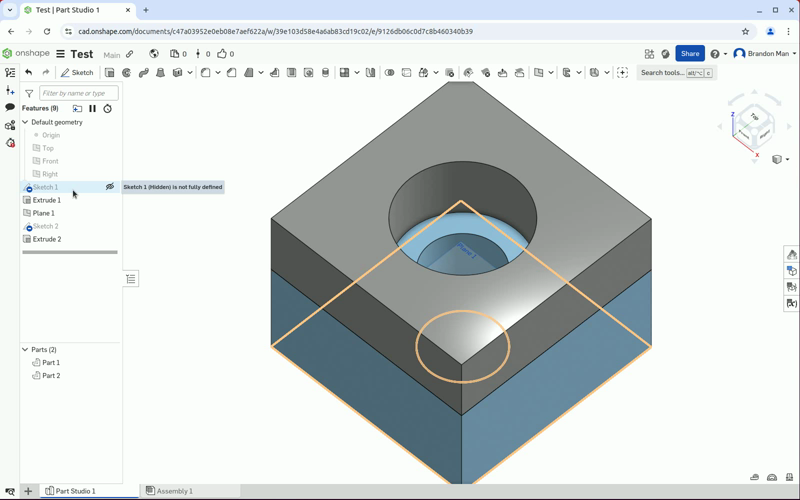
click(73, 189)